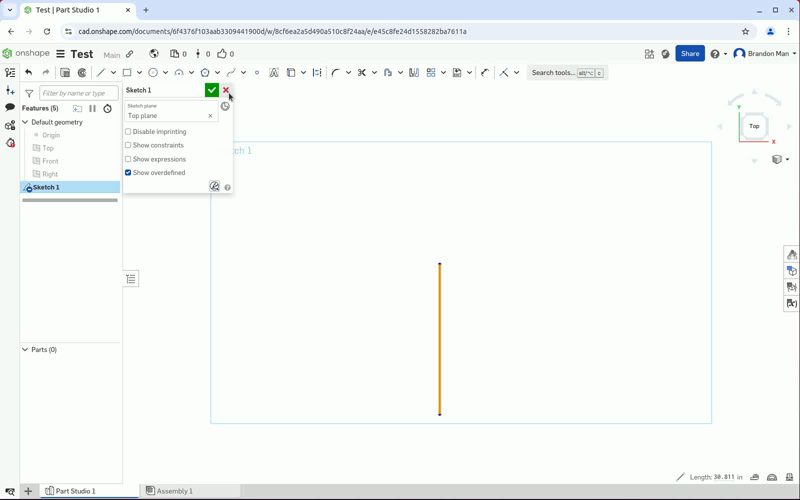
key(shift+h)
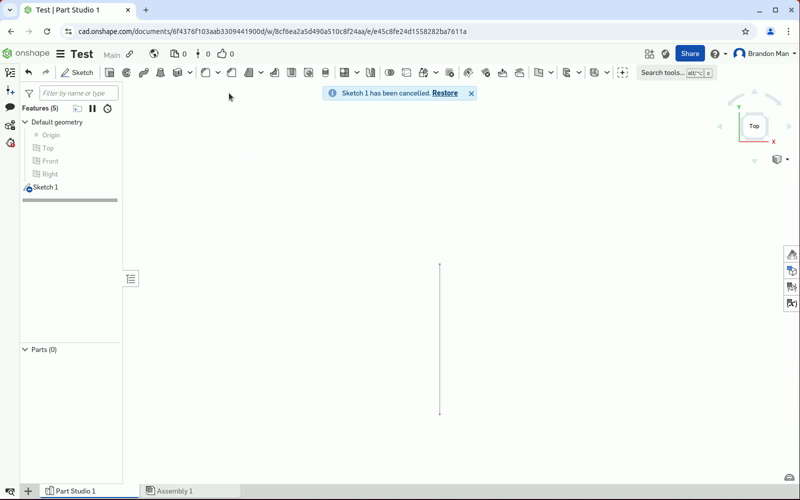
key(shift+s)
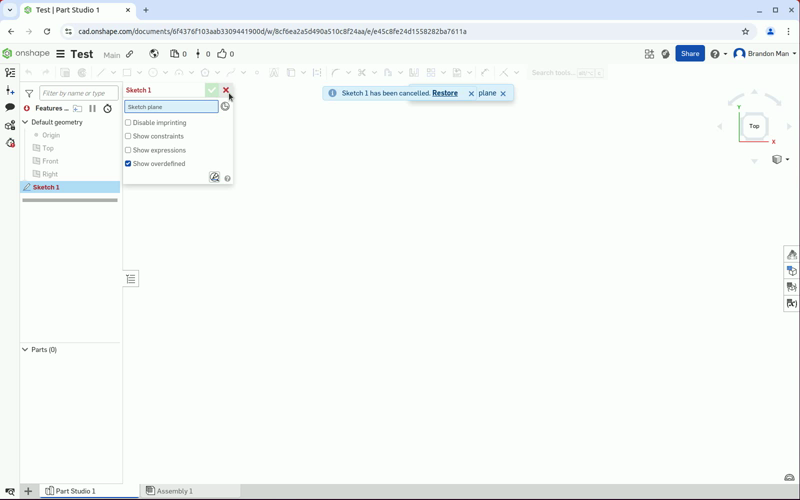
mouse_move(73, 150)
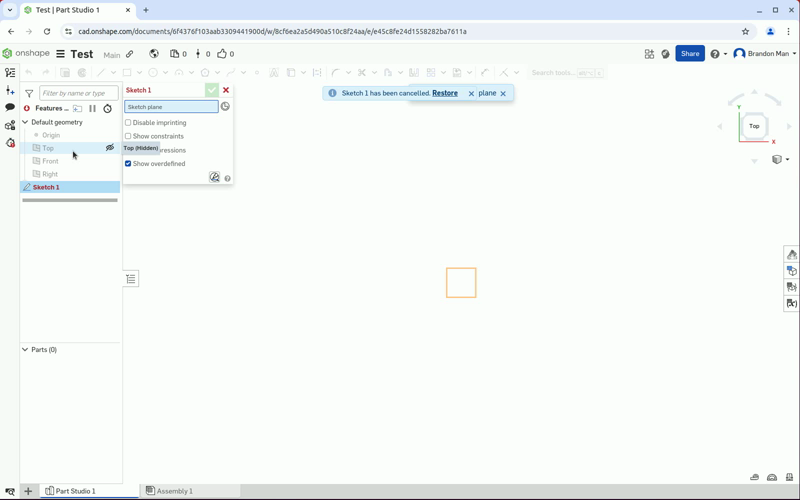
click(73, 150)
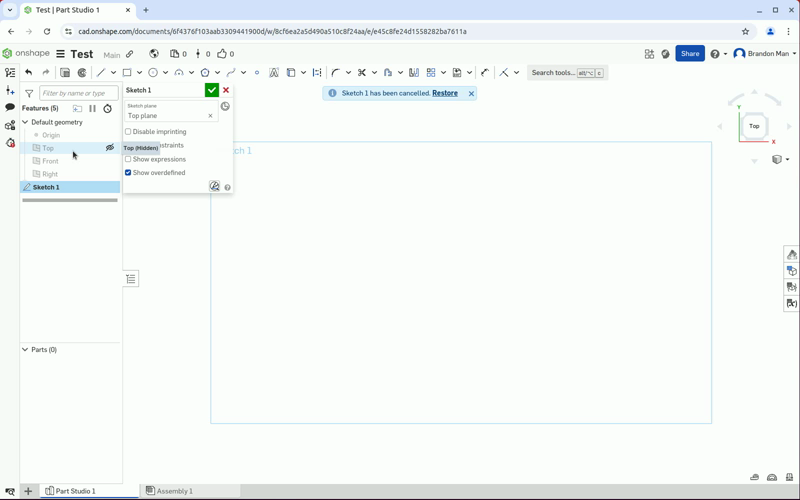
mouse_move(73, 352)
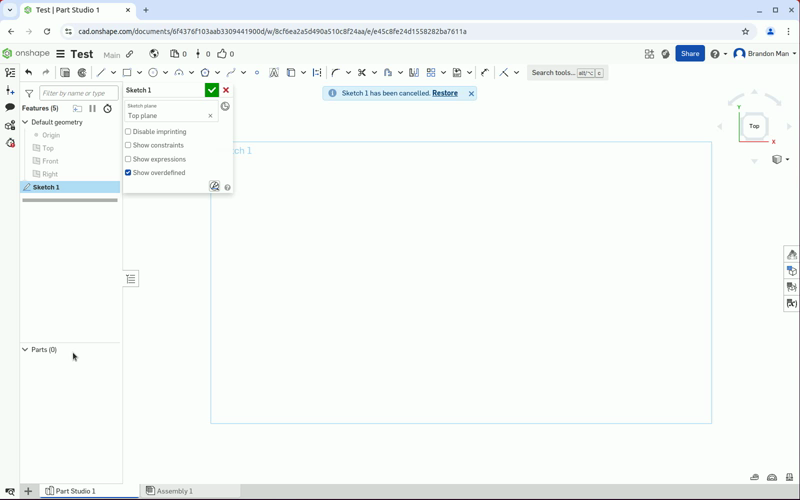
key(y)
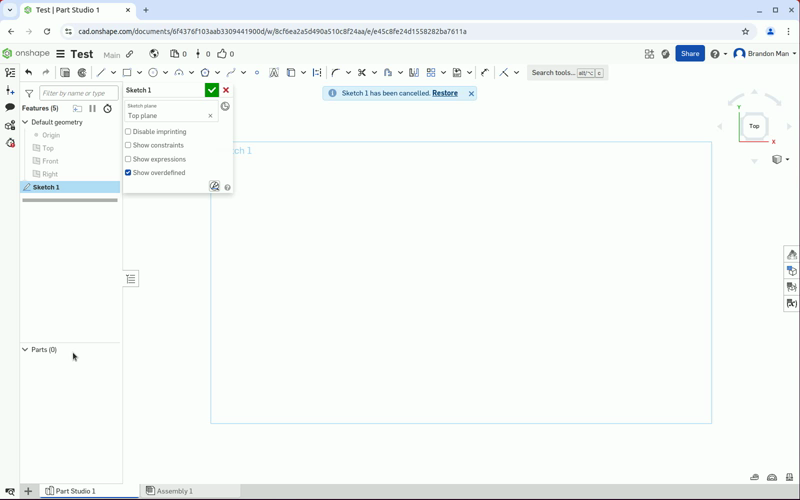
key(l)
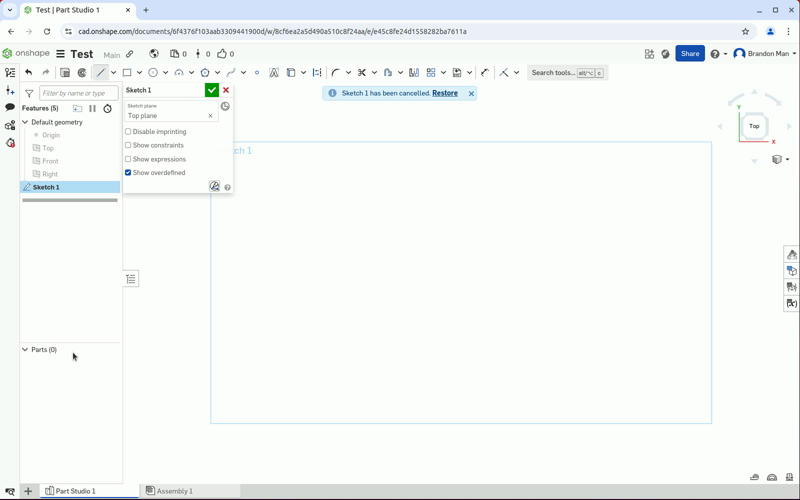
key_down(shift)
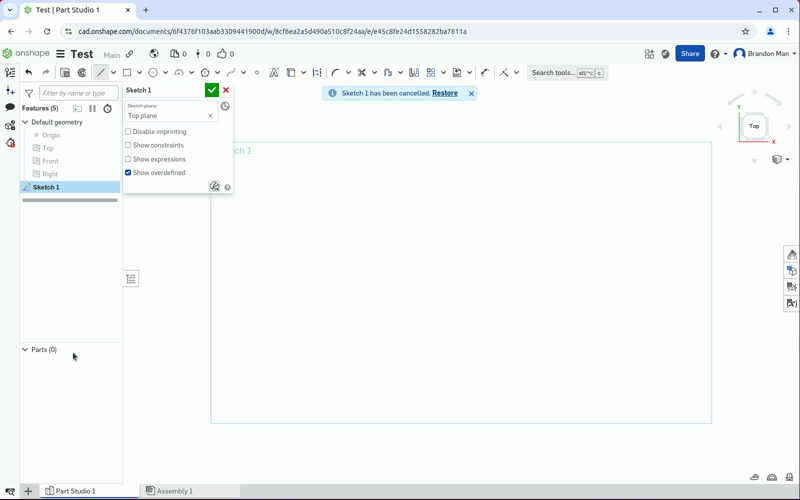
mouse_move(349, 282)
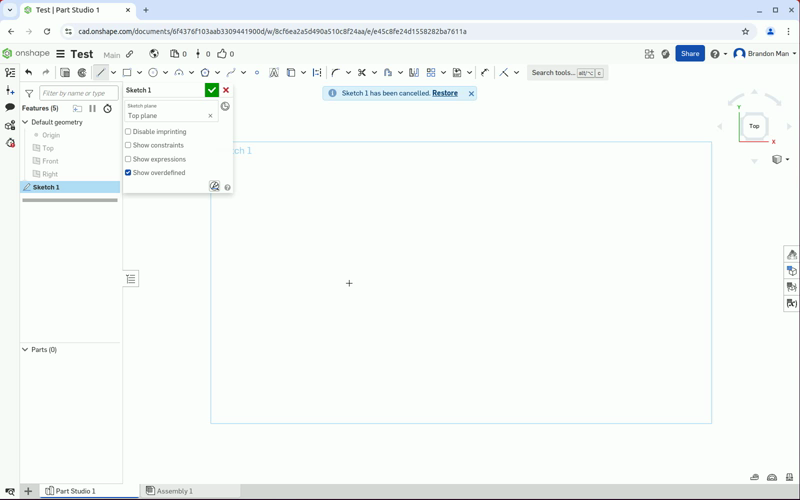
click(349, 282)
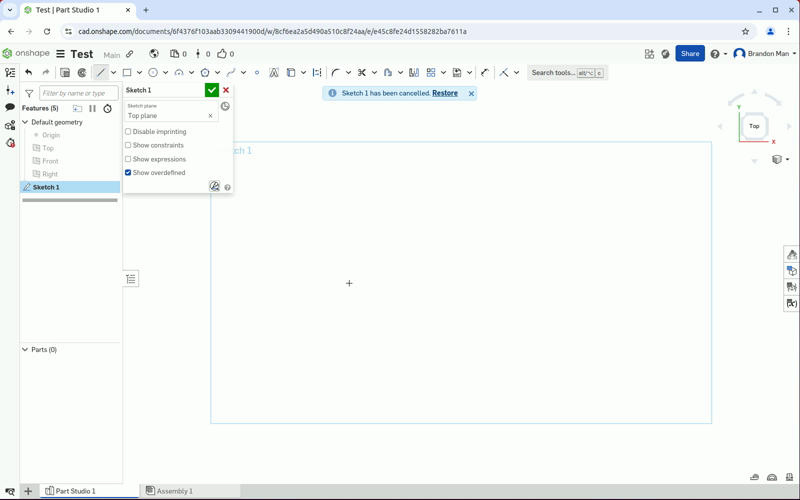
key_up(shift)
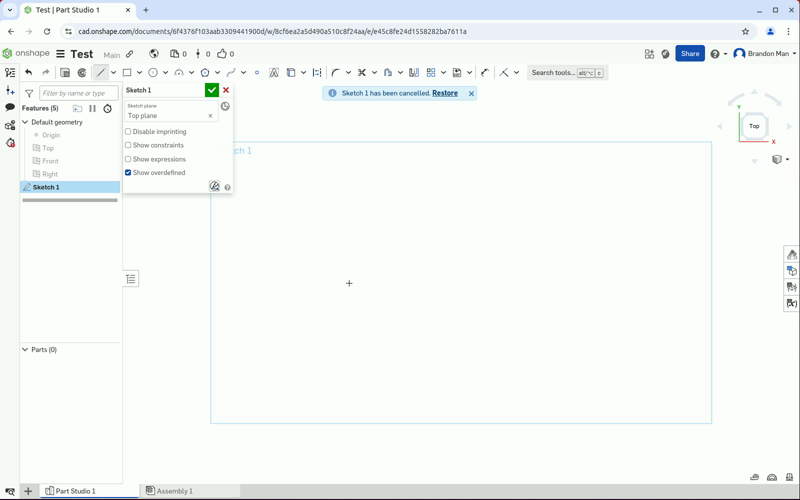
key_down(shift)
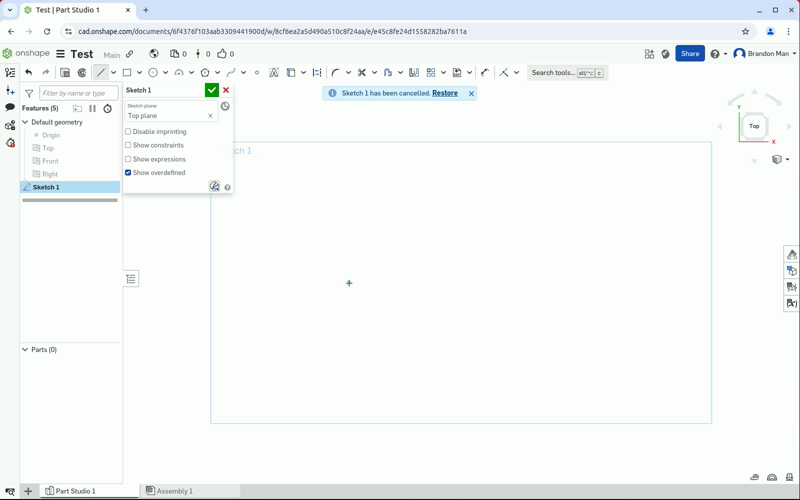
mouse_move(405, 378)
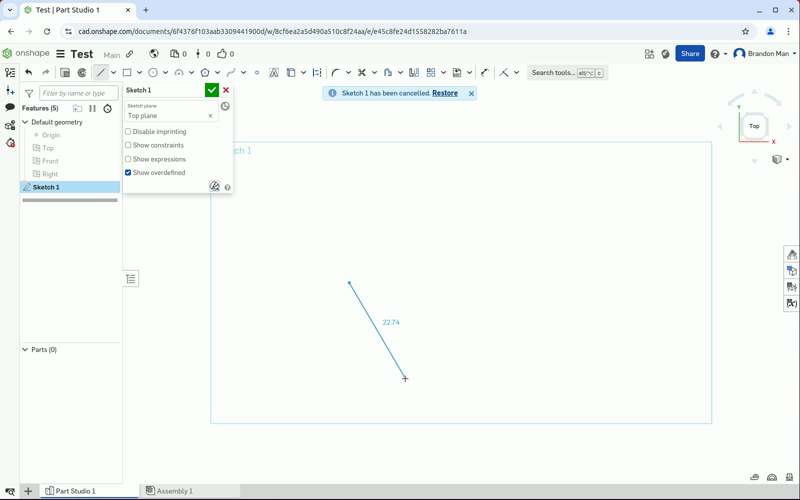
click(405, 378)
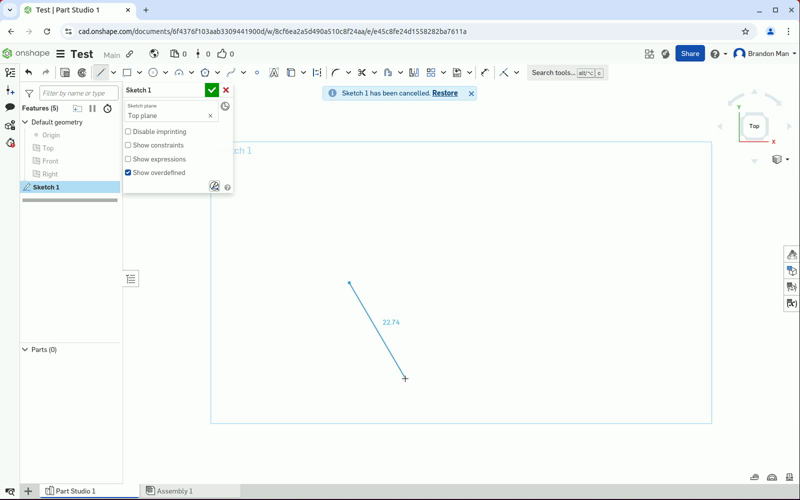
key_up(shift)
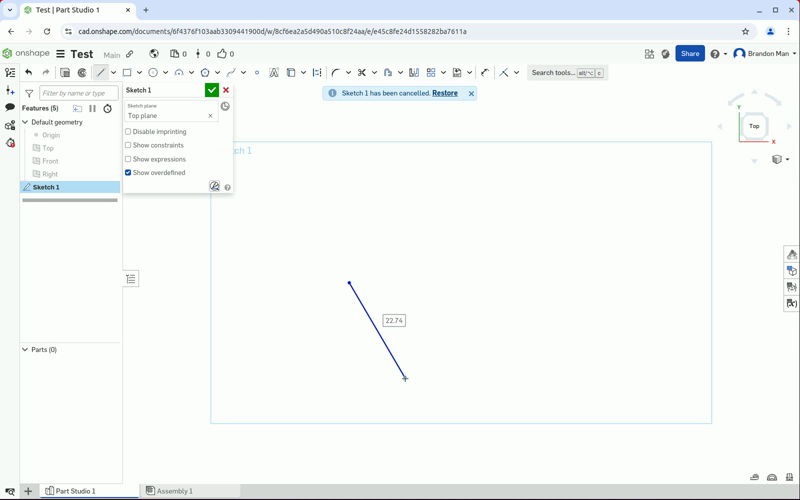
key_down(shift)
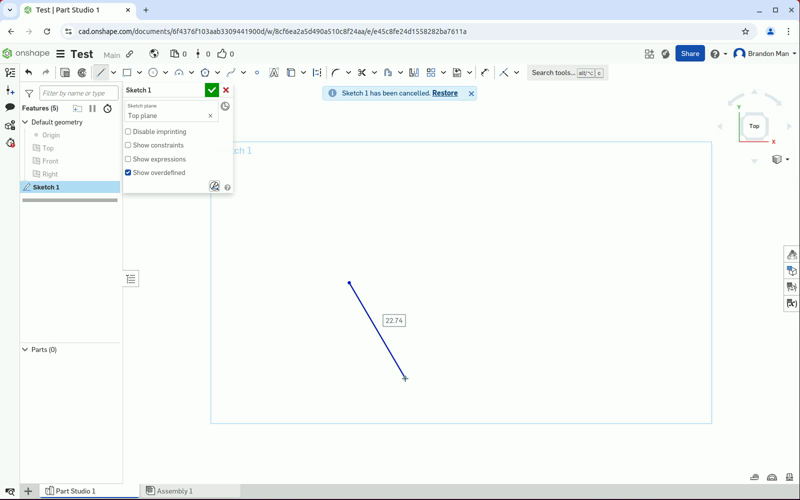
mouse_move(514, 378)
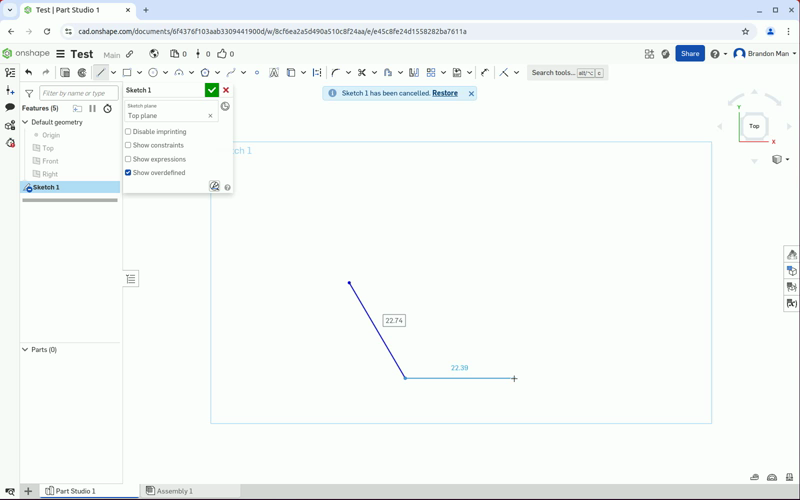
click(514, 378)
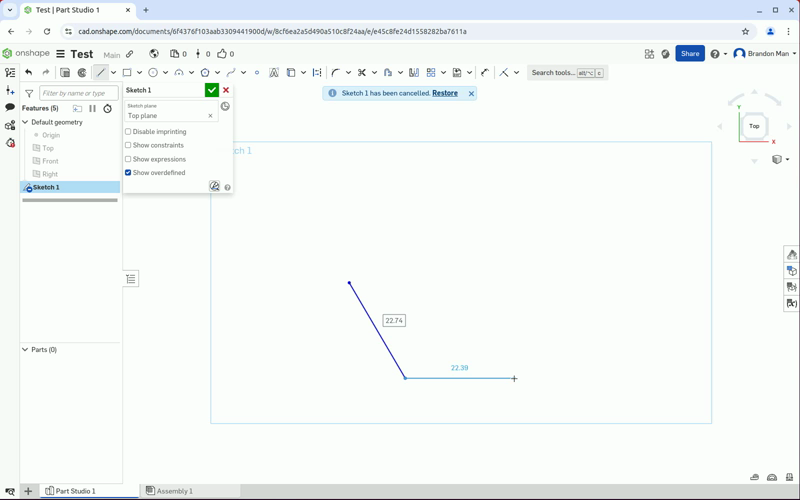
key_up(shift)
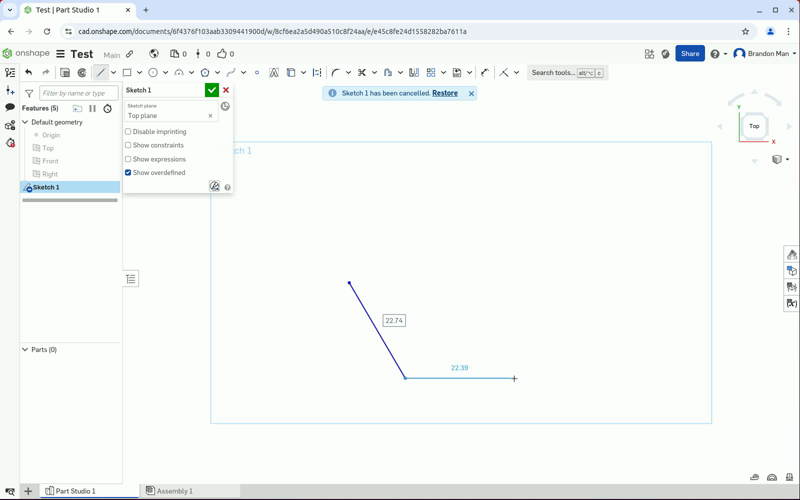
key_down(shift)
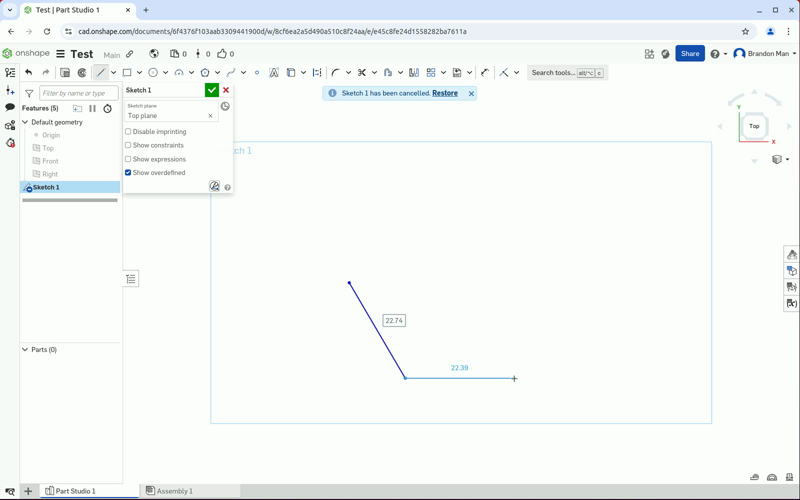
mouse_move(569, 282)
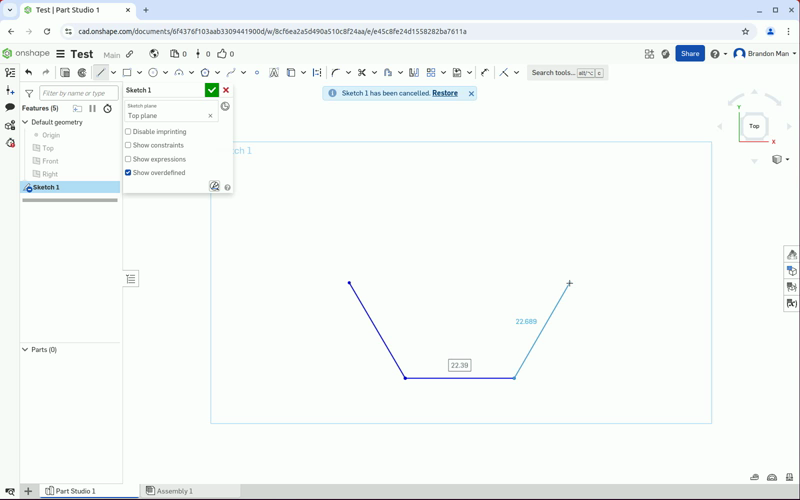
click(569, 282)
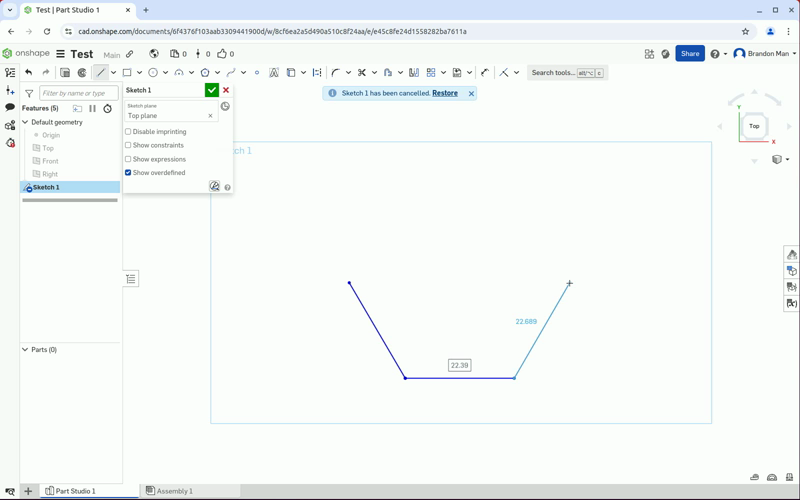
key_up(shift)
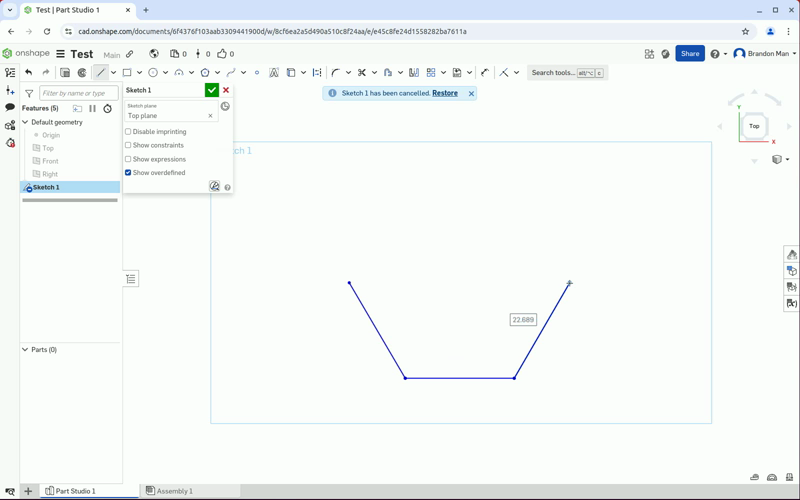
key_down(shift)
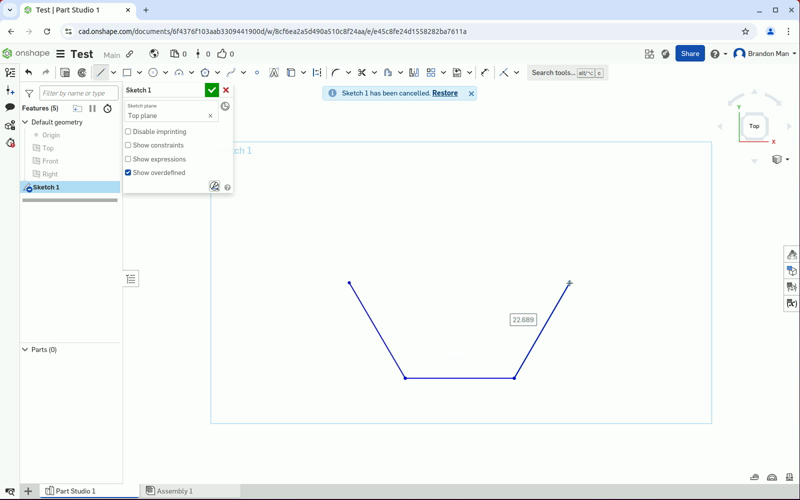
mouse_move(514, 187)
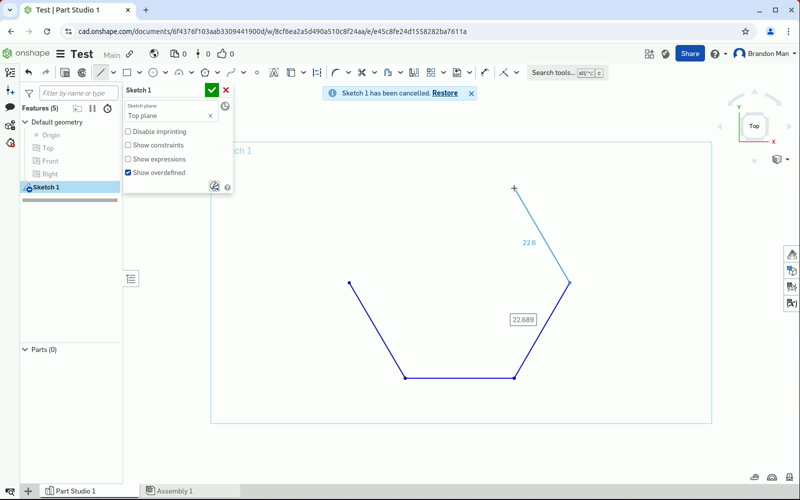
click(514, 187)
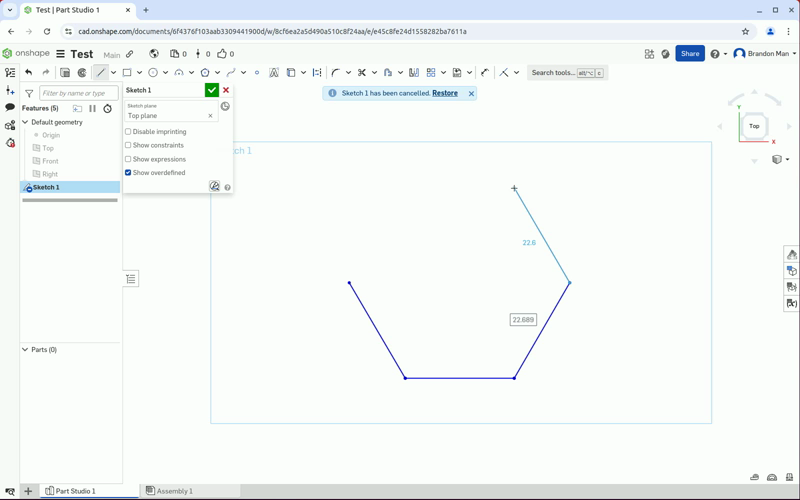
key_up(shift)
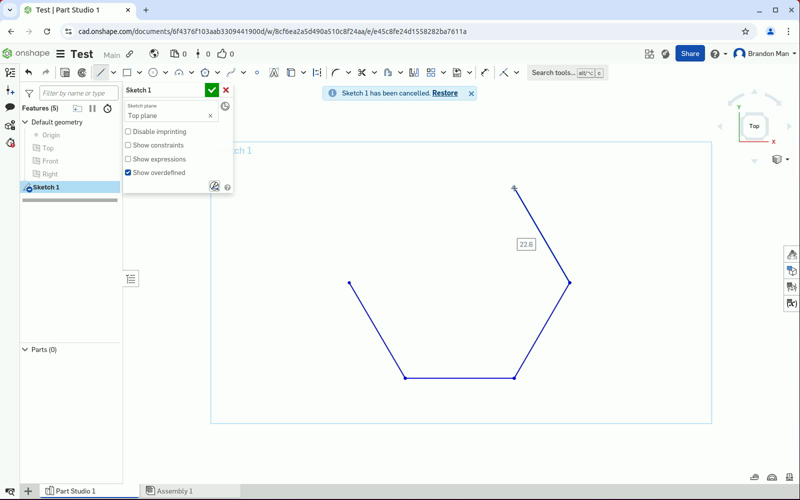
key_down(shift)
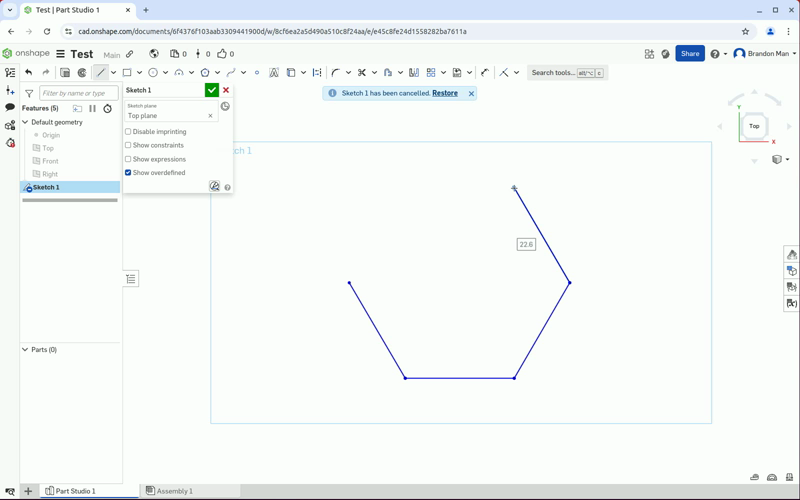
mouse_move(405, 187)
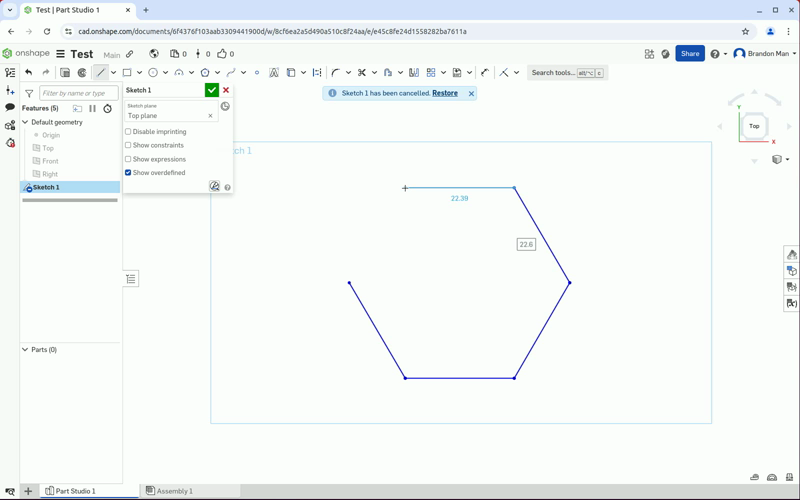
click(405, 187)
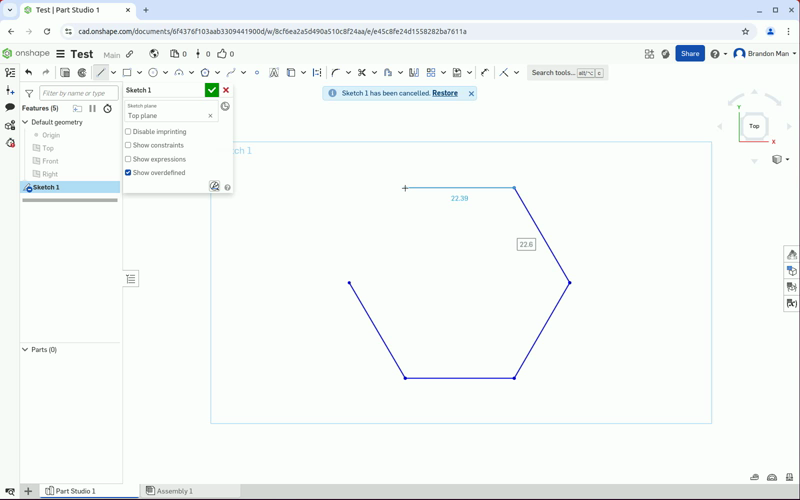
key_up(shift)
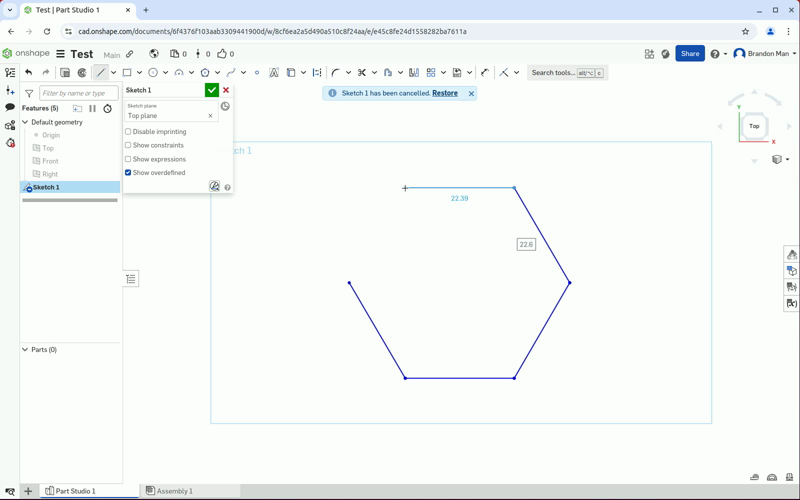
key_down(shift)
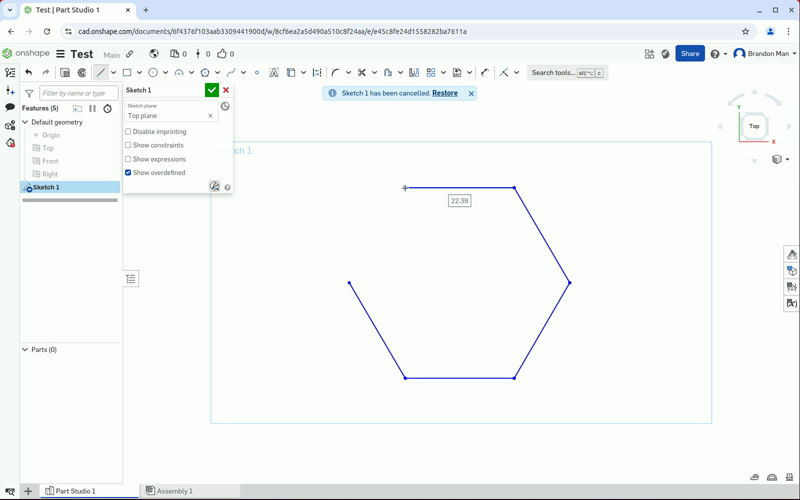
mouse_move(349, 282)
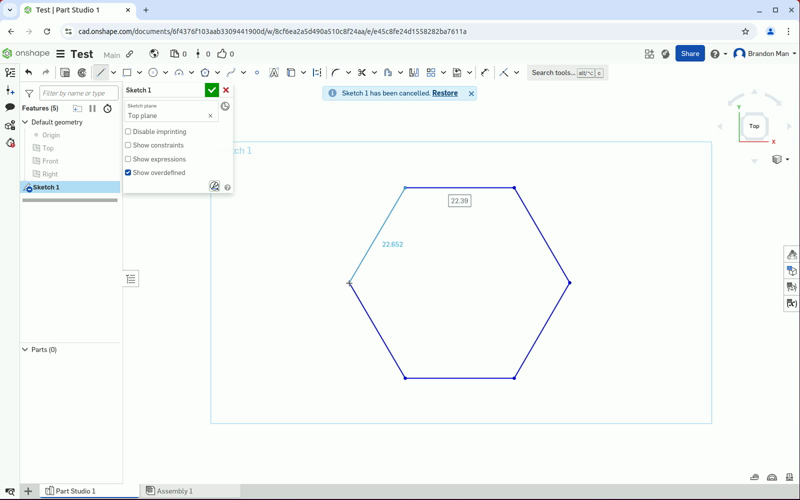
key_up(shift)
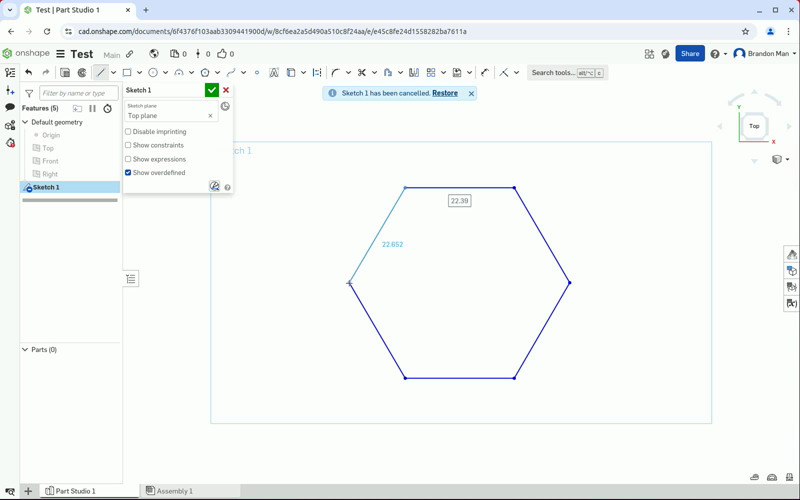
click(349, 282)
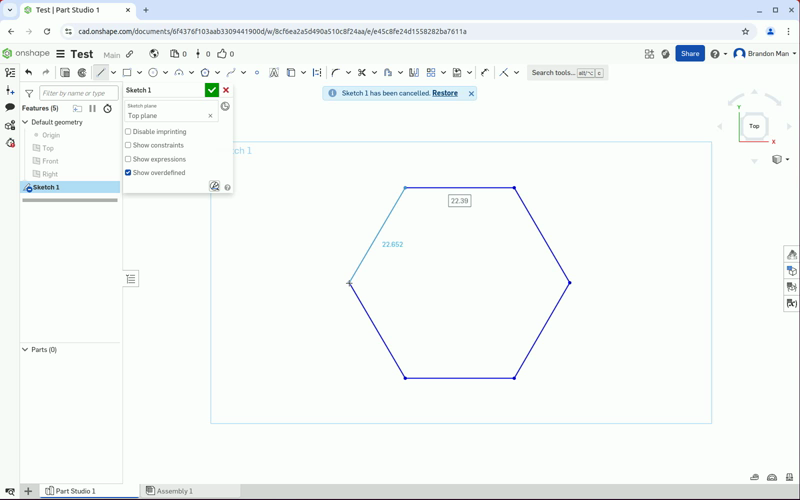
key(esc)
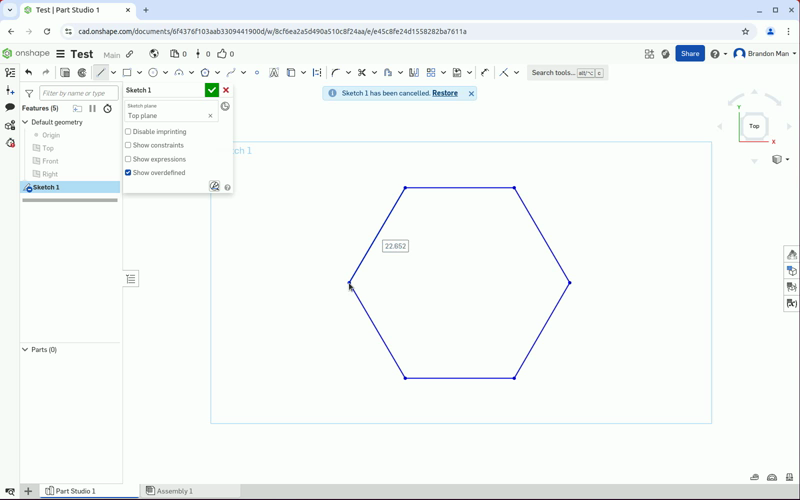
mouse_move(414, 270)
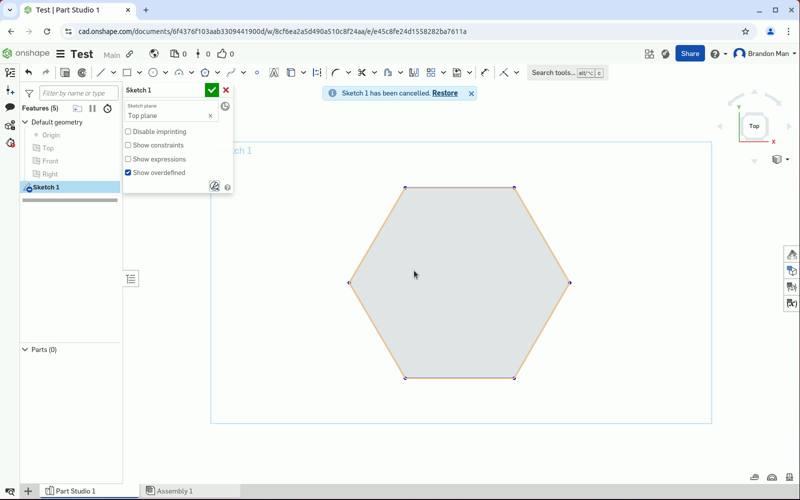
click(414, 270)
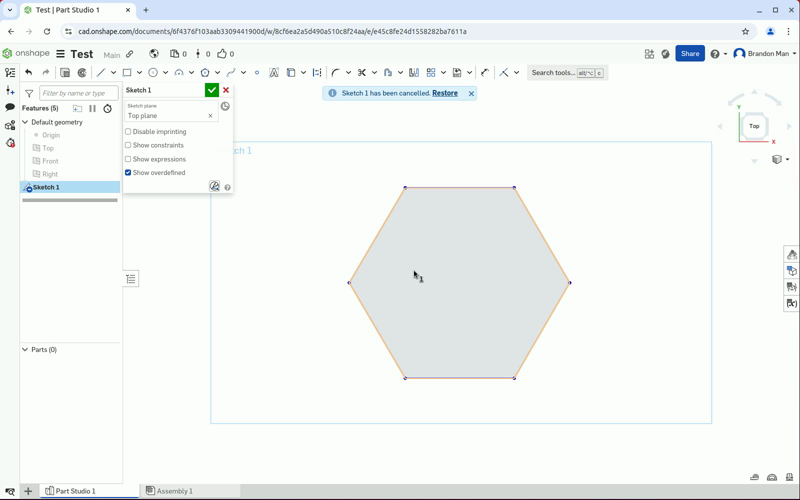
mouse_move(73, 352)
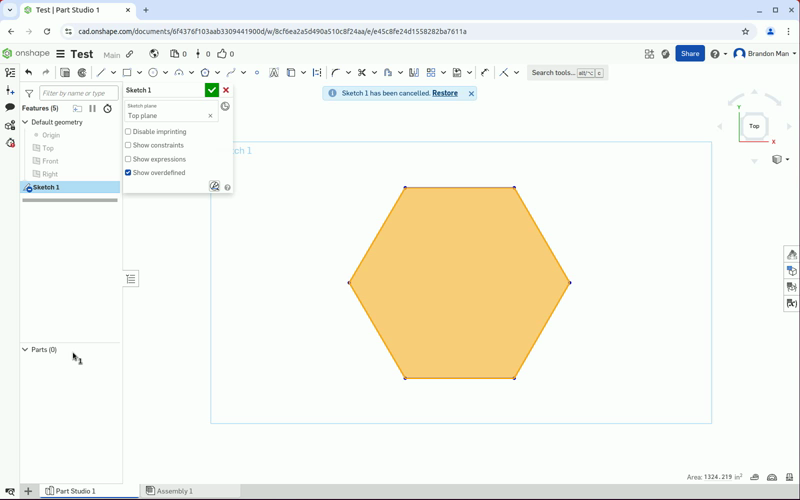
key(shift+y)
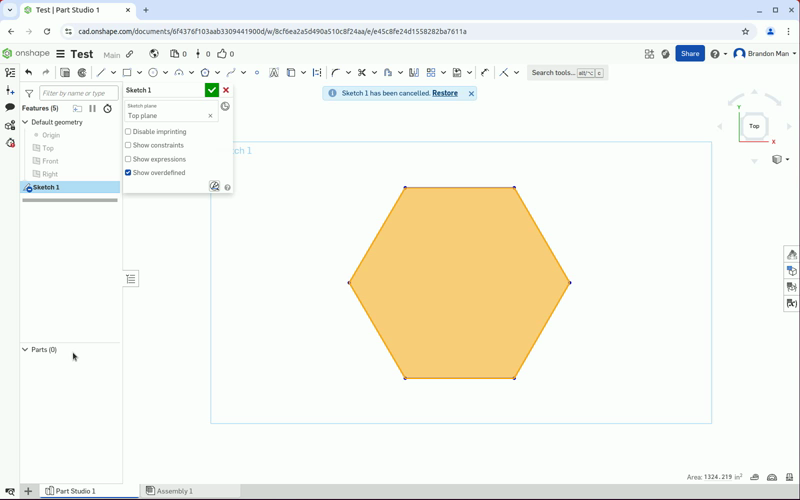
key(shift+e)
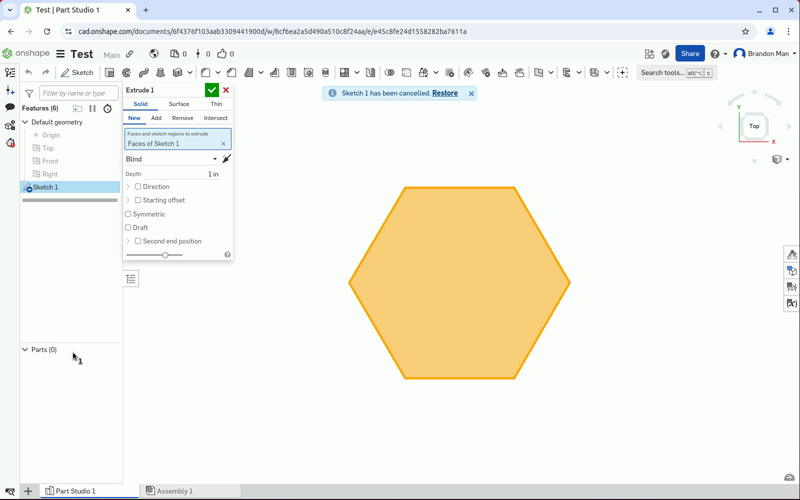
mouse_move(143, 106)
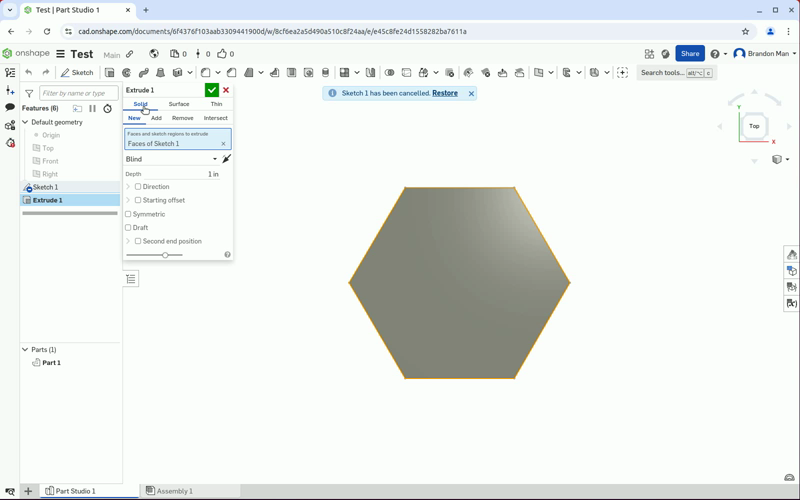
click(143, 106)
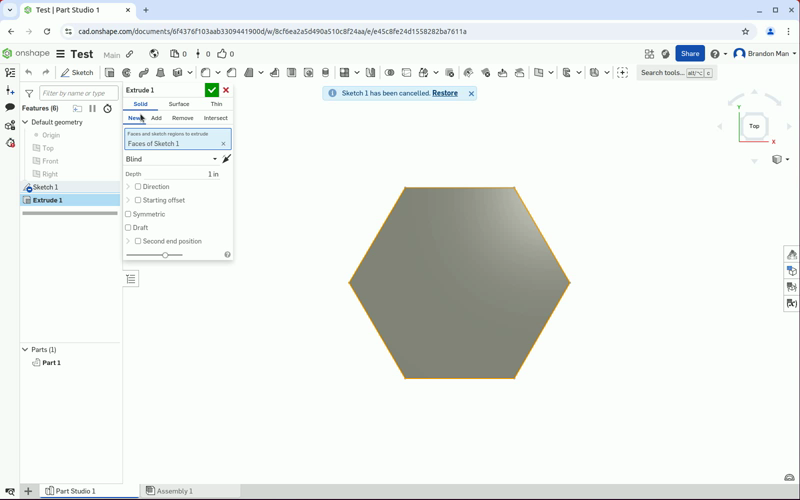
mouse_move(137, 120)
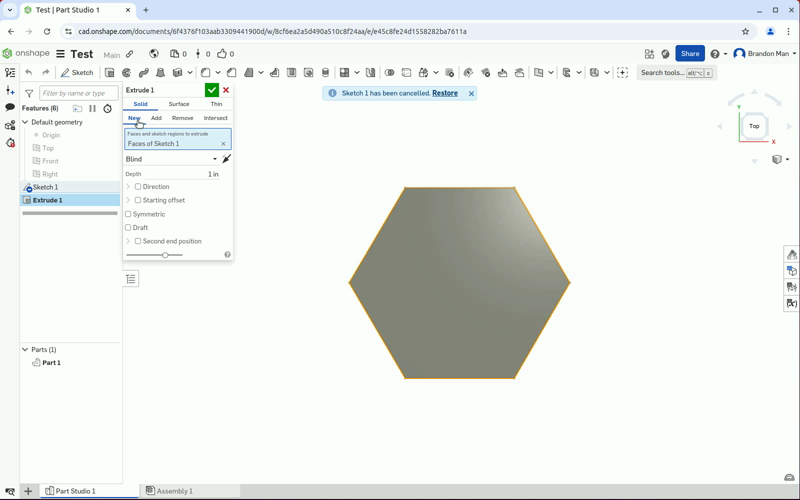
click(137, 120)
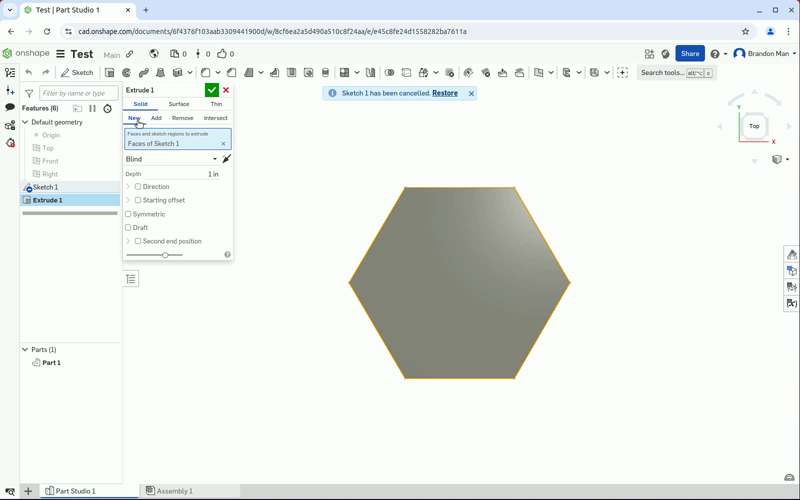
key(tab, 4)
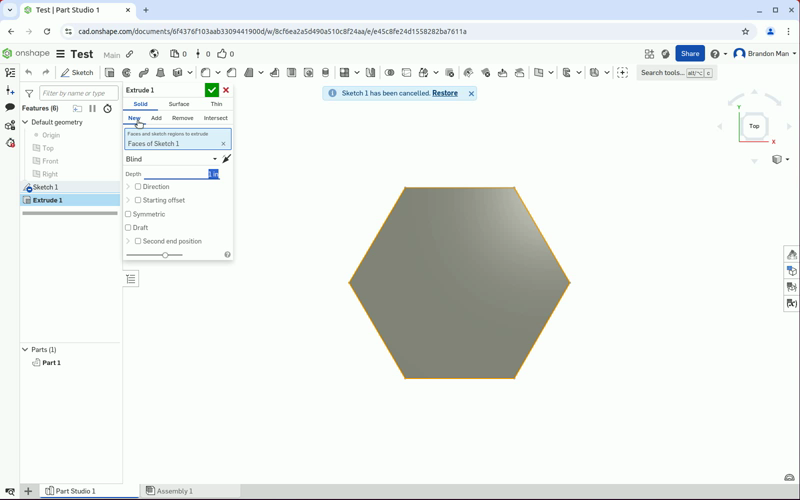
text(15.405)
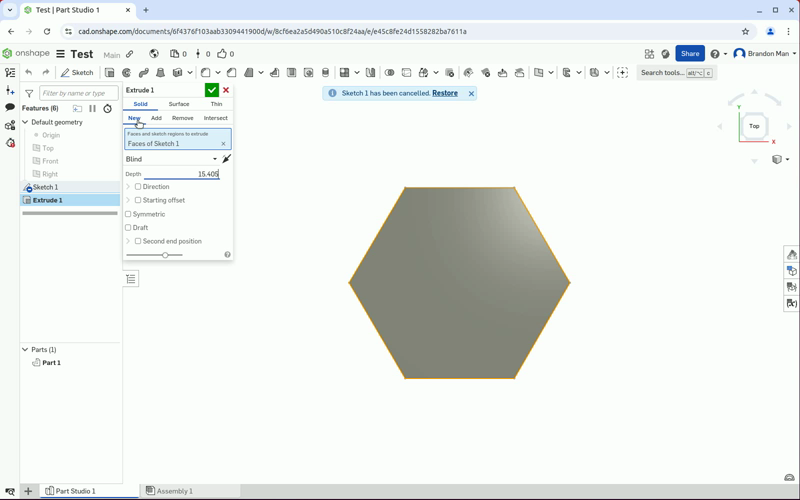
key(enter)
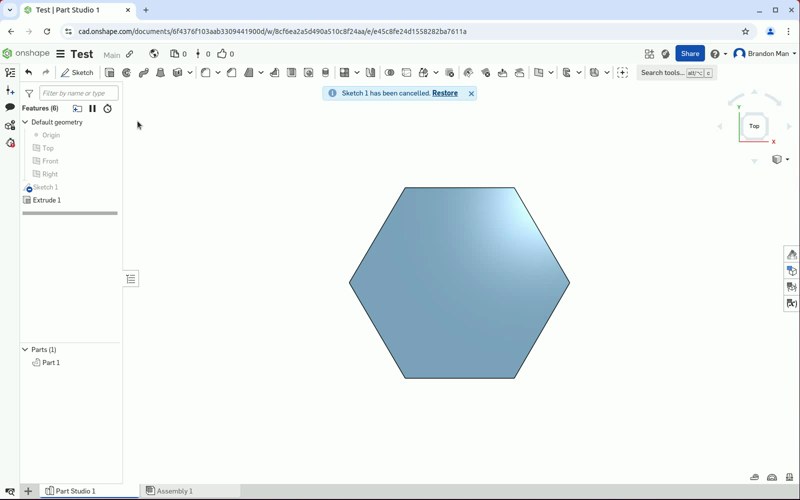
key(shift+h)
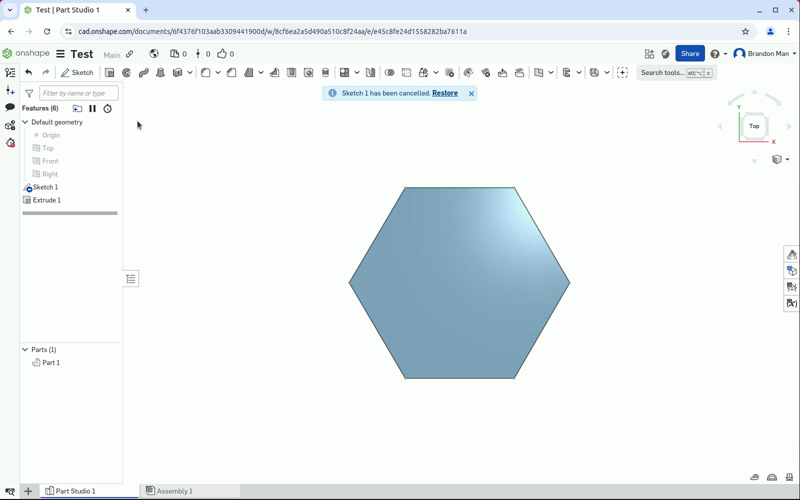
key(shift+h)
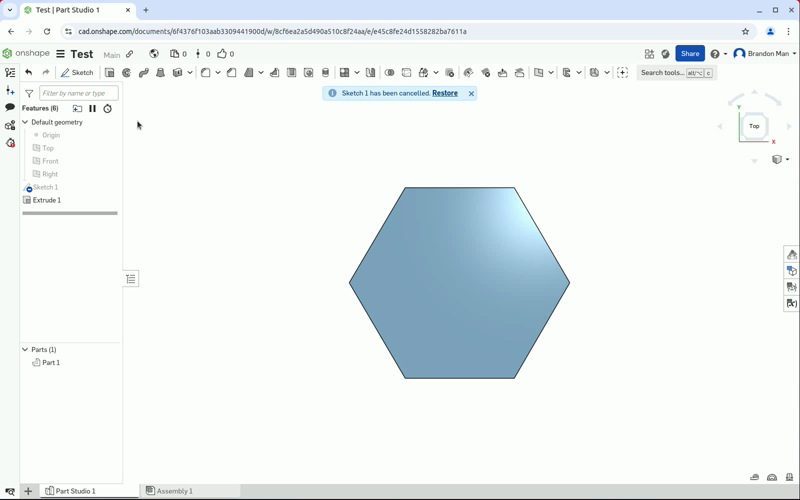
mouse_move(73, 189)
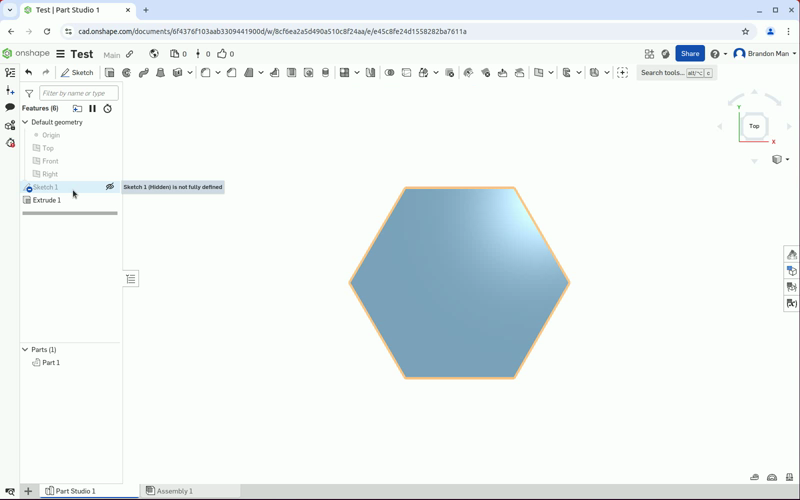
click(73, 189)
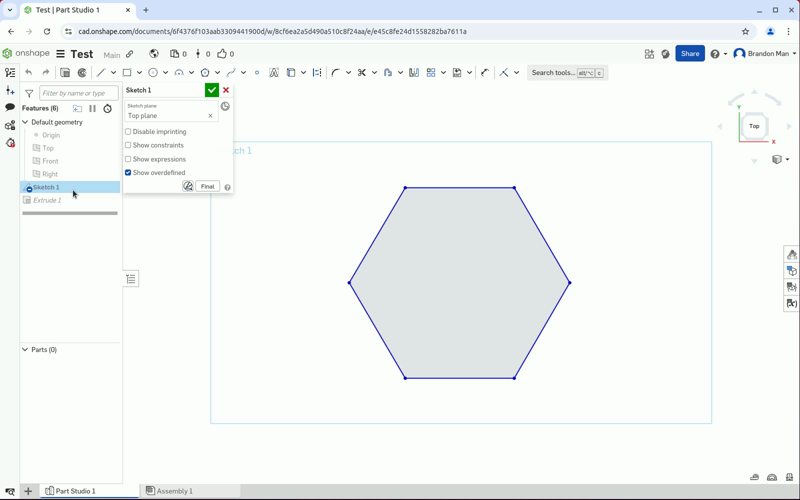
mouse_move(229, 92)
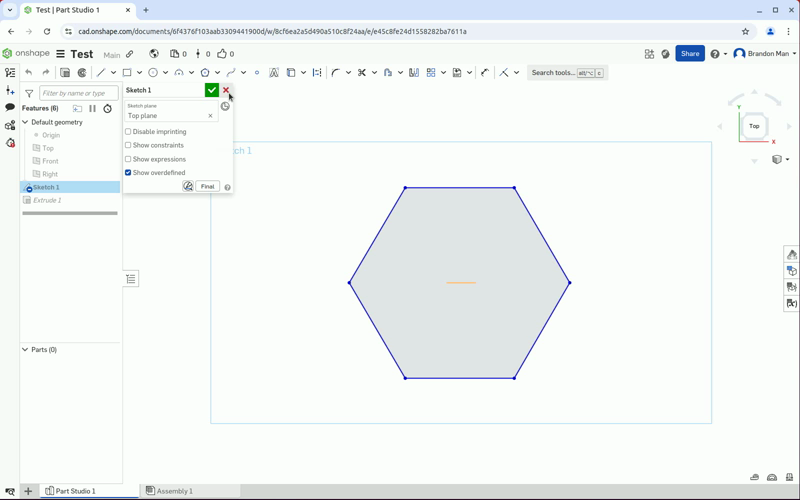
click(229, 92)
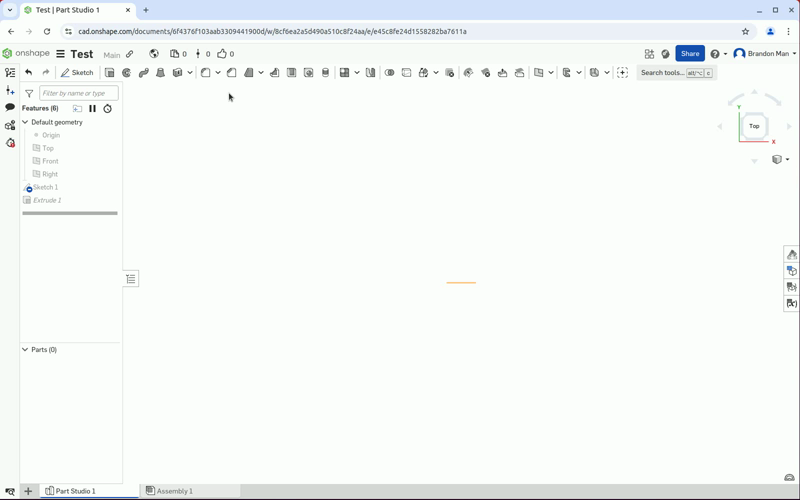
mouse_move(541, 75)
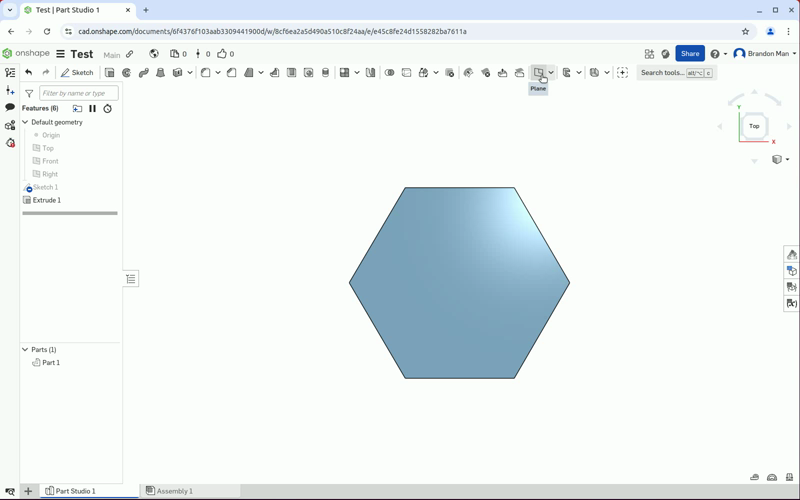
click(541, 75)
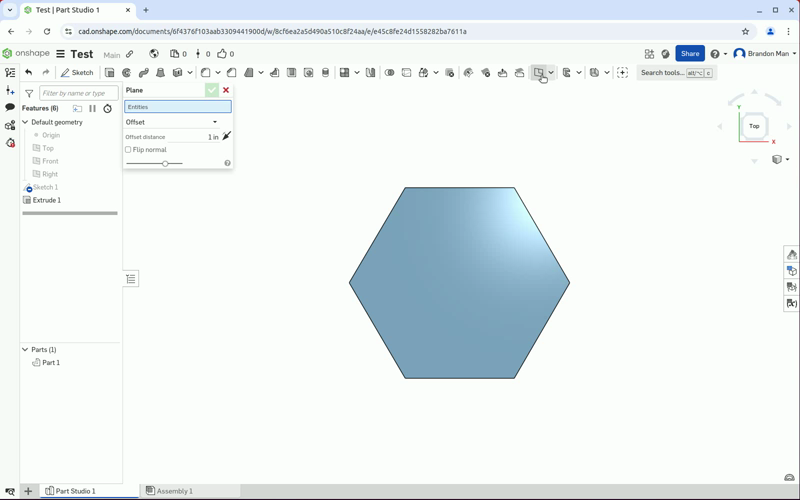
mouse_move(73, 150)
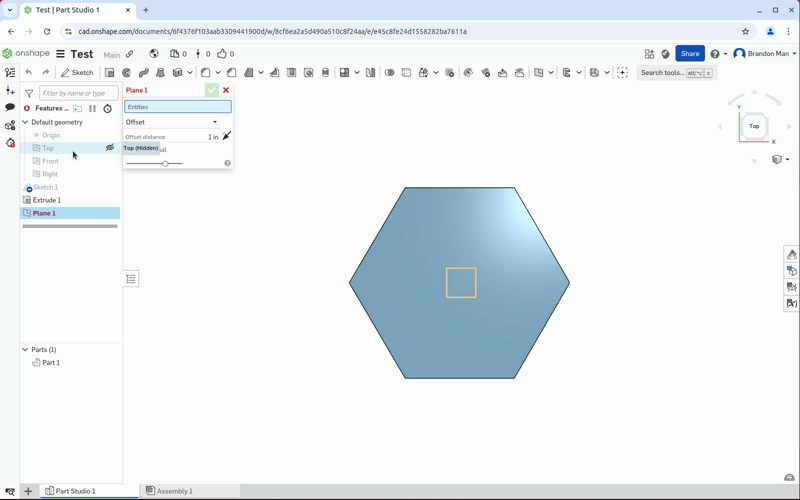
click(73, 150)
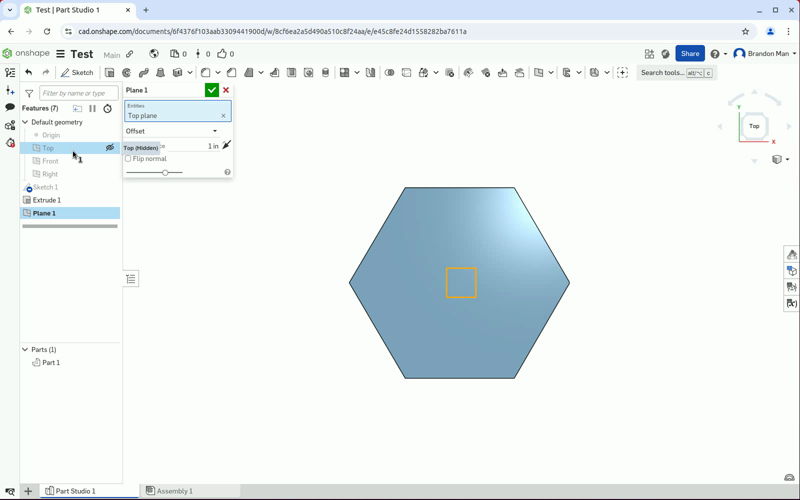
key(tab, 2)
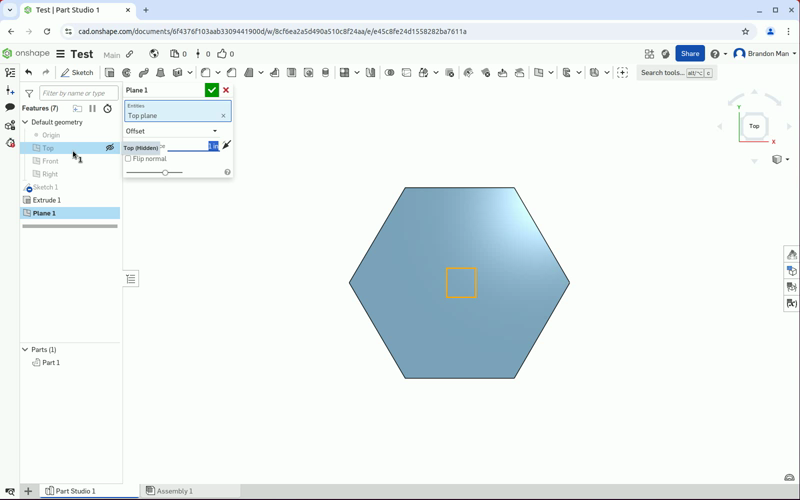
text(15.405)
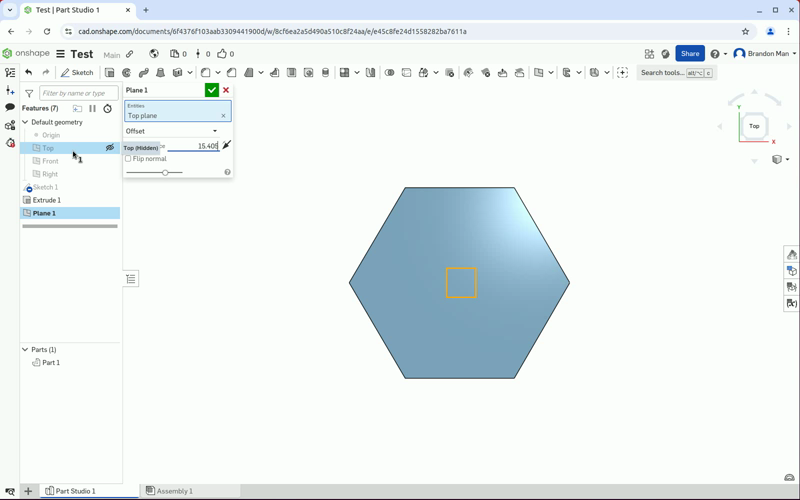
key(enter, 2)
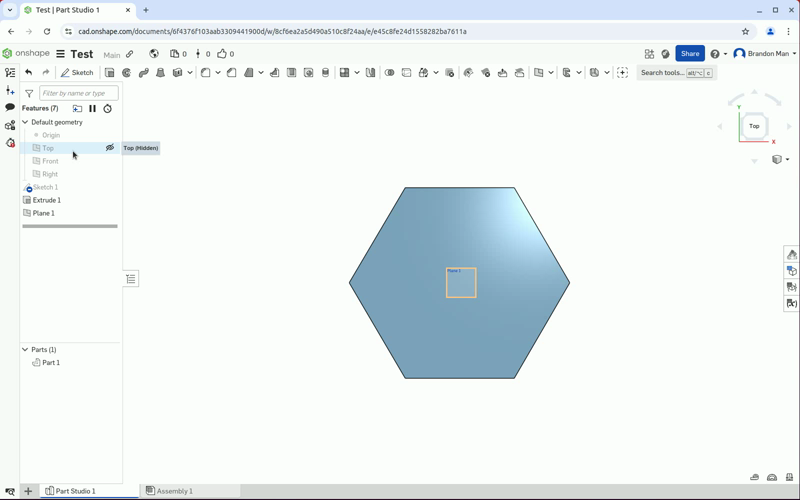
key(shift+s)
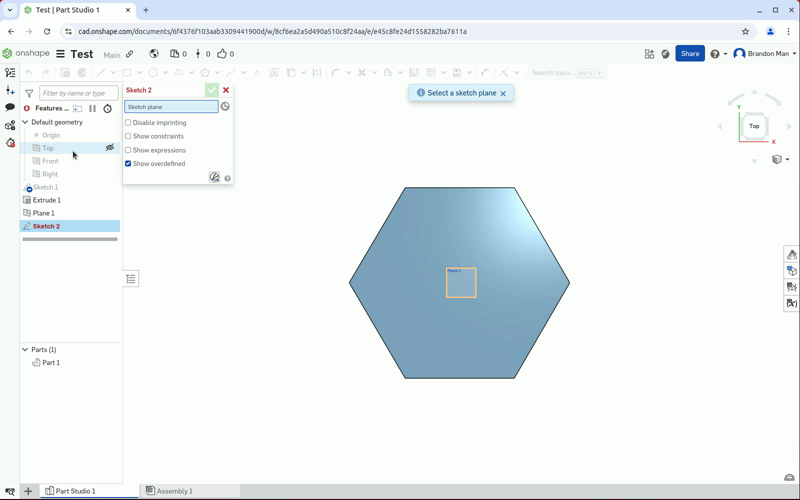
mouse_move(73, 215)
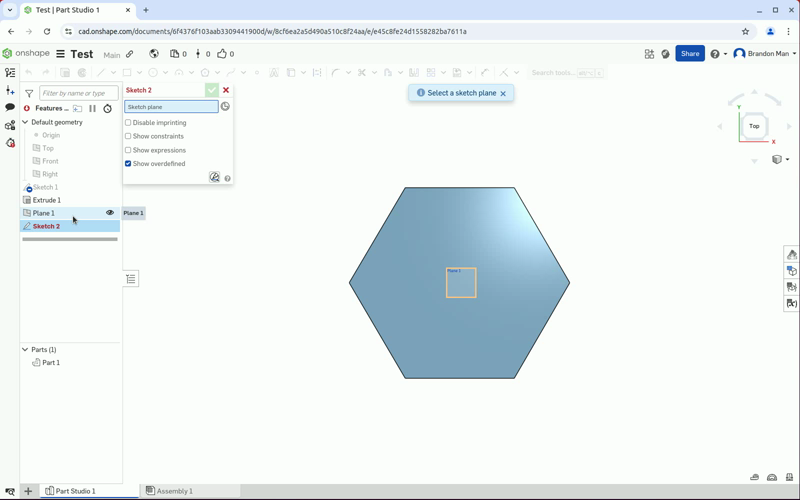
click(73, 215)
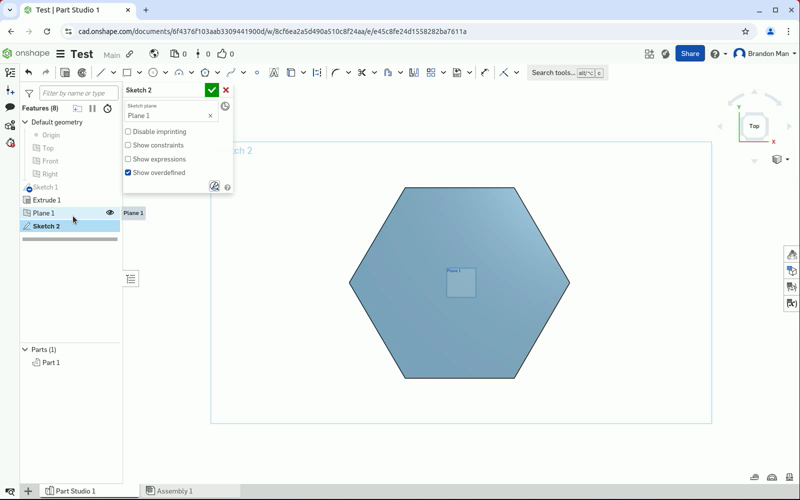
mouse_move(73, 352)
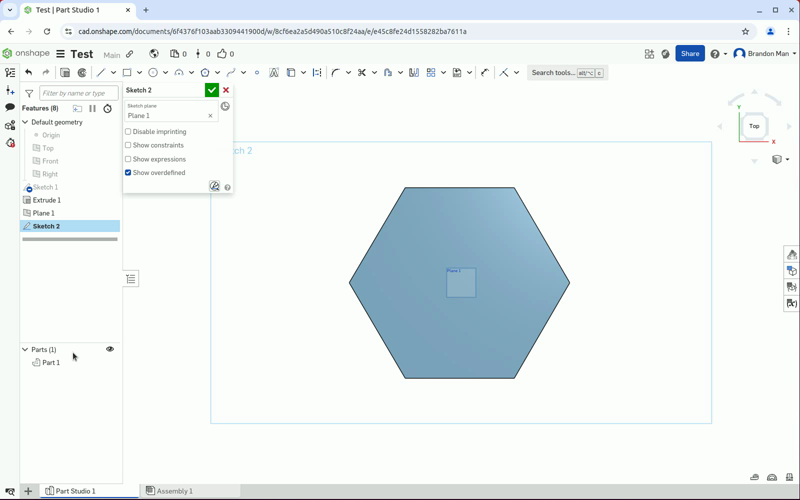
key(y)
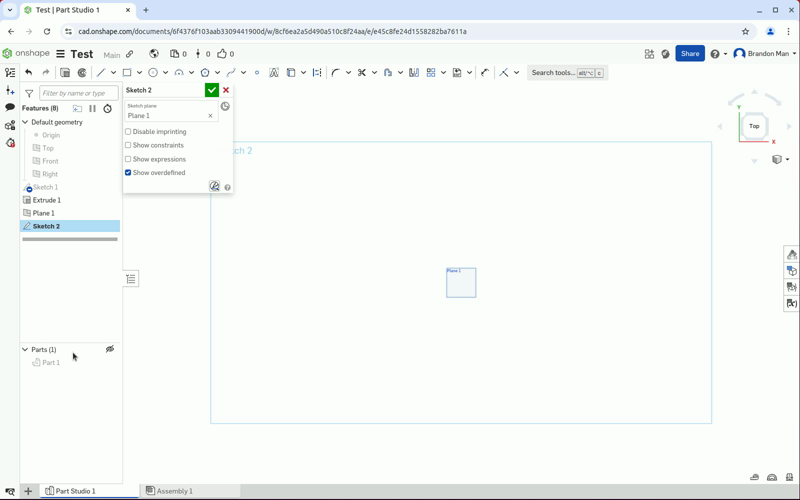
key(c)
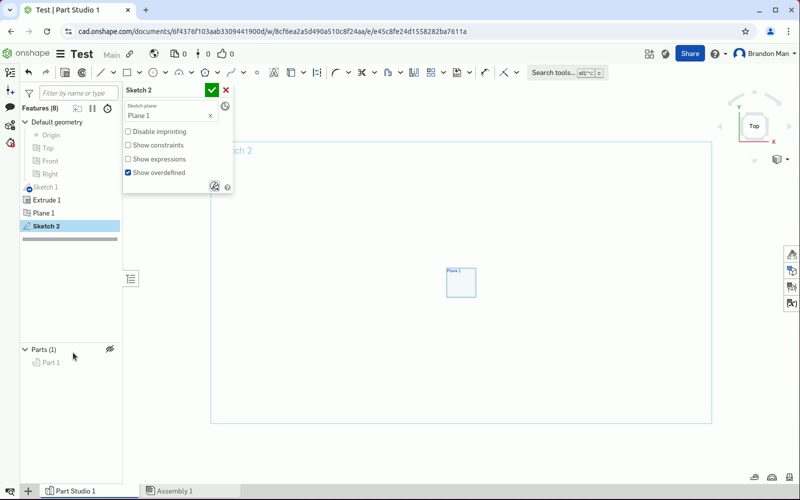
key_down(shift)
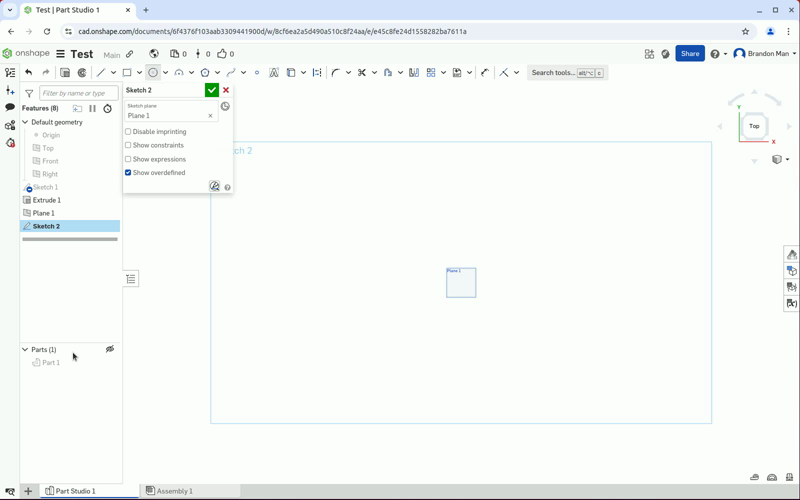
mouse_move(461, 282)
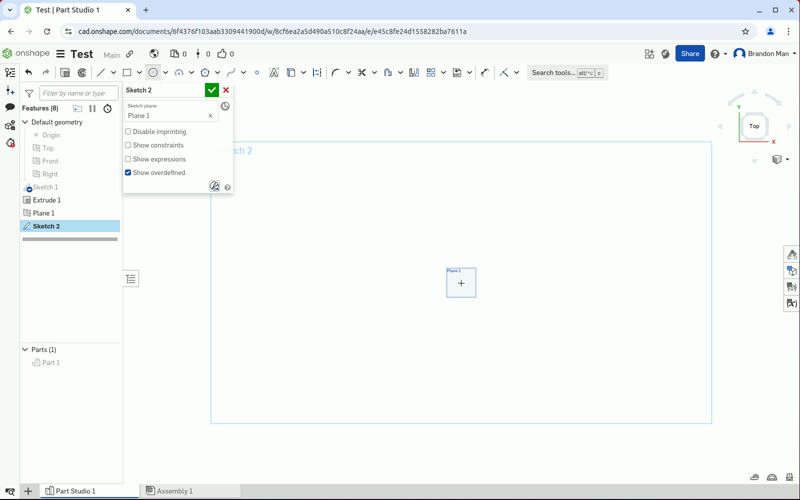
click(461, 282)
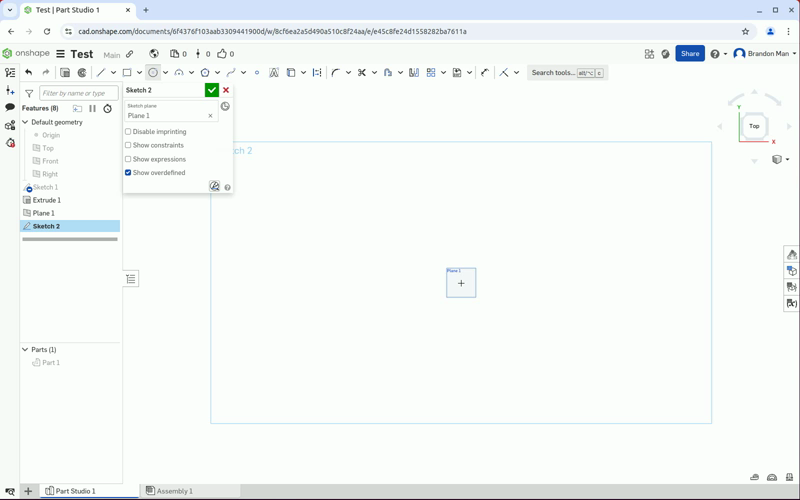
key_up(shift)
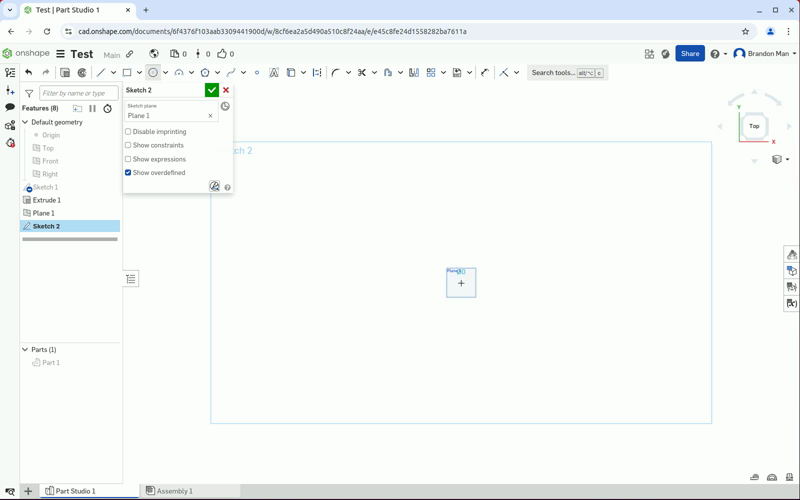
mouse_move(552, 282)
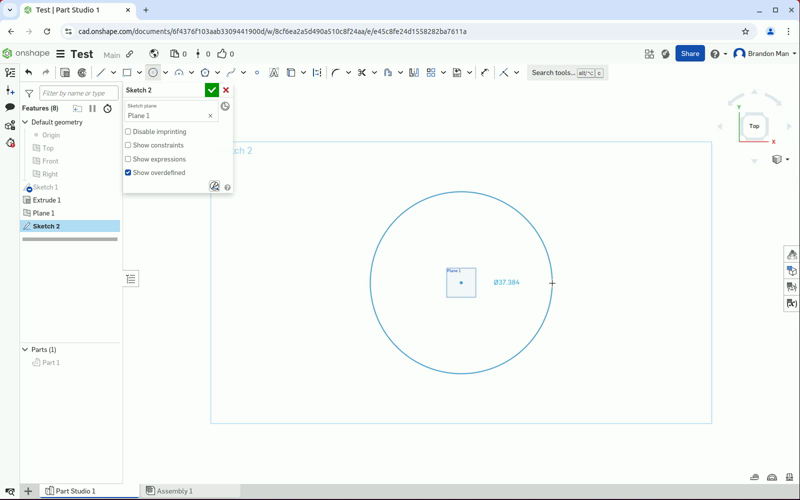
click(552, 282)
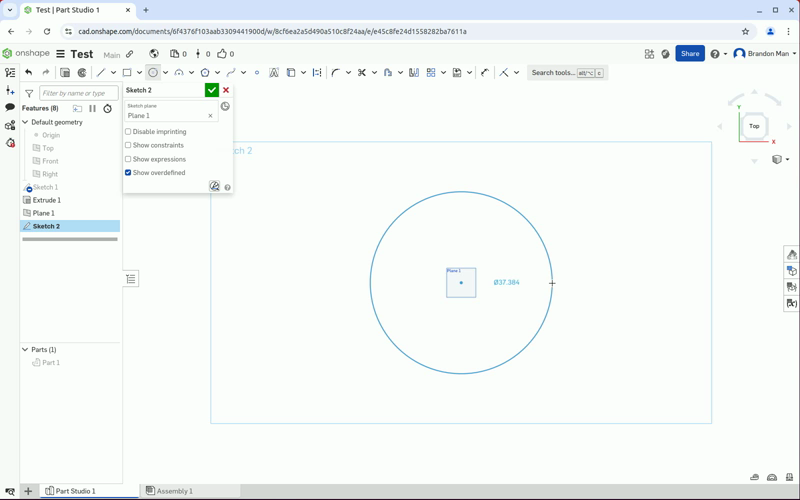
key(esc)
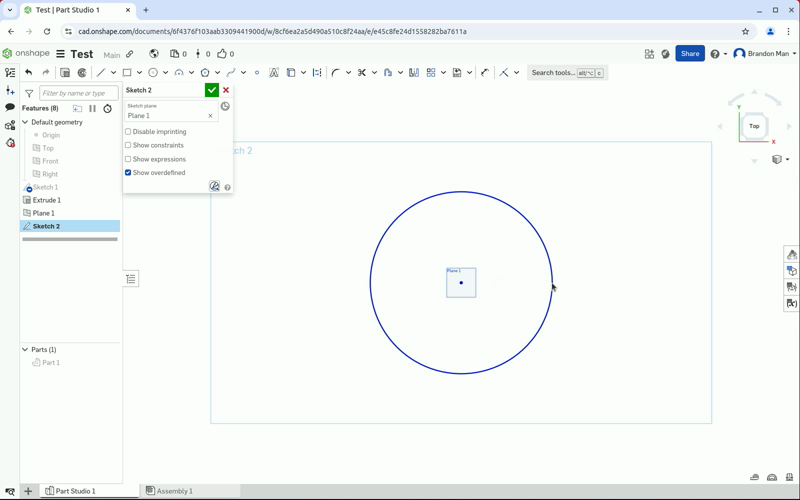
mouse_move(462, 301)
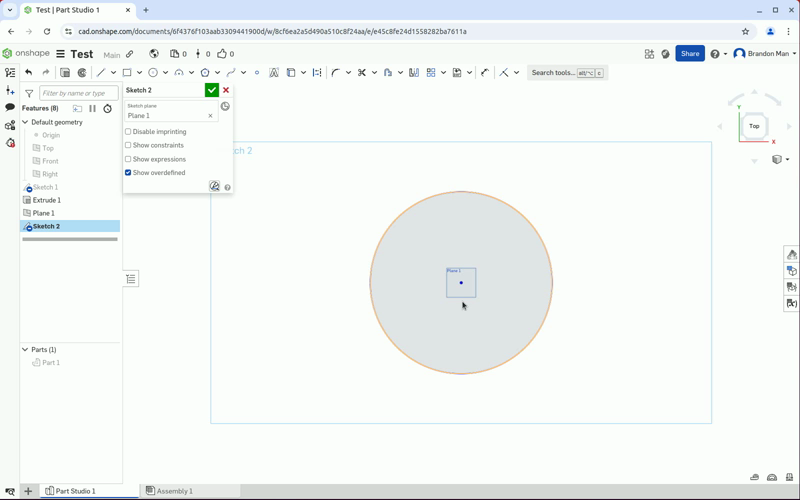
click(462, 301)
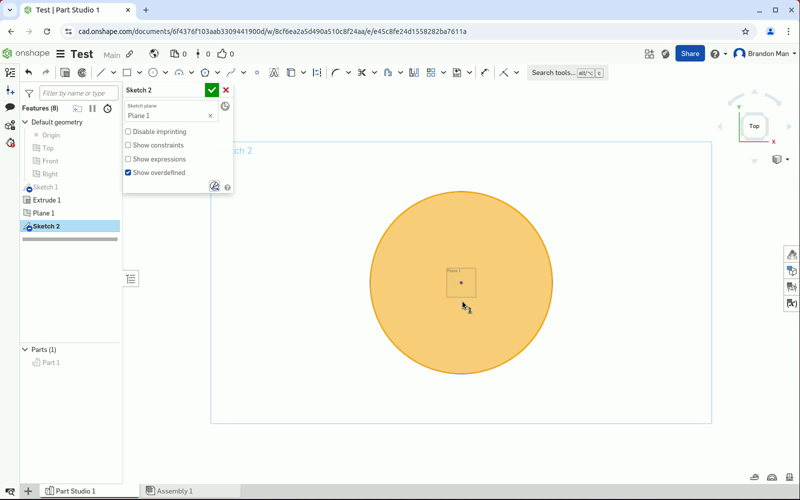
mouse_move(73, 352)
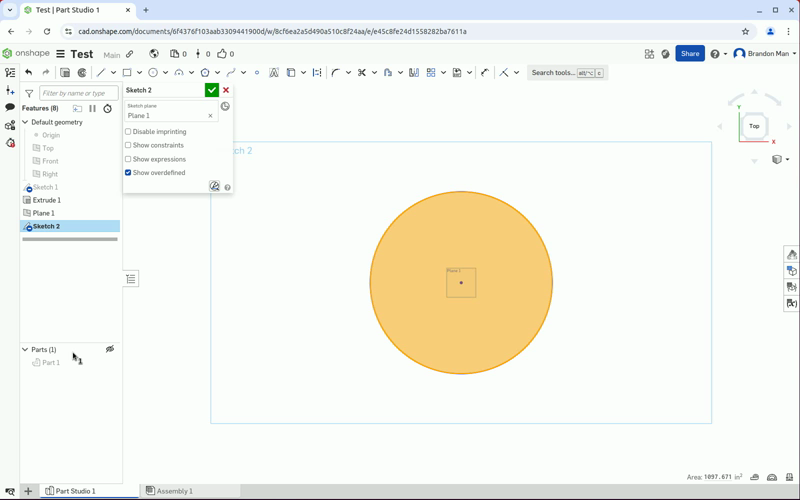
key(shift+y)
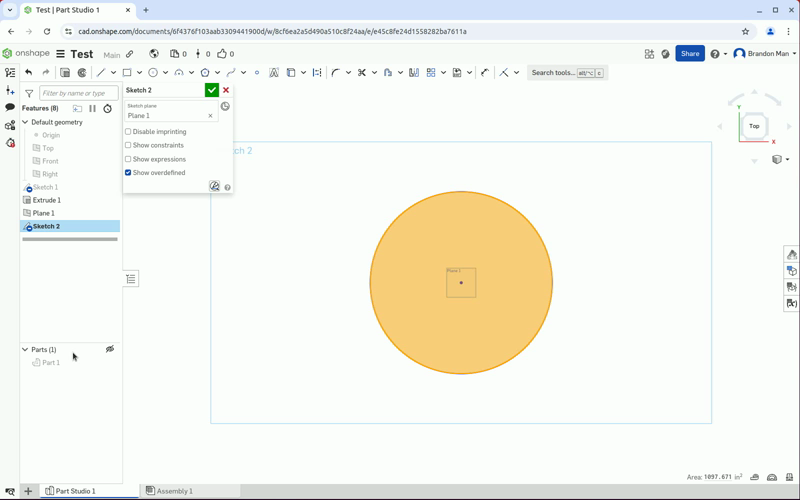
key(shift+e)
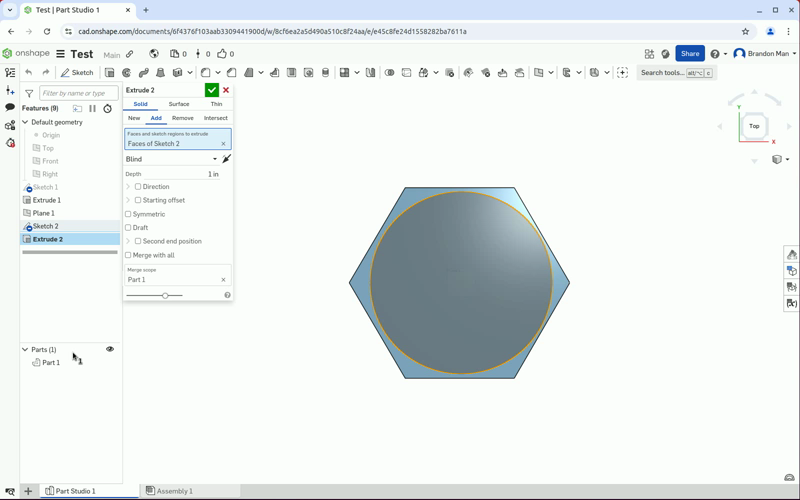
mouse_move(143, 106)
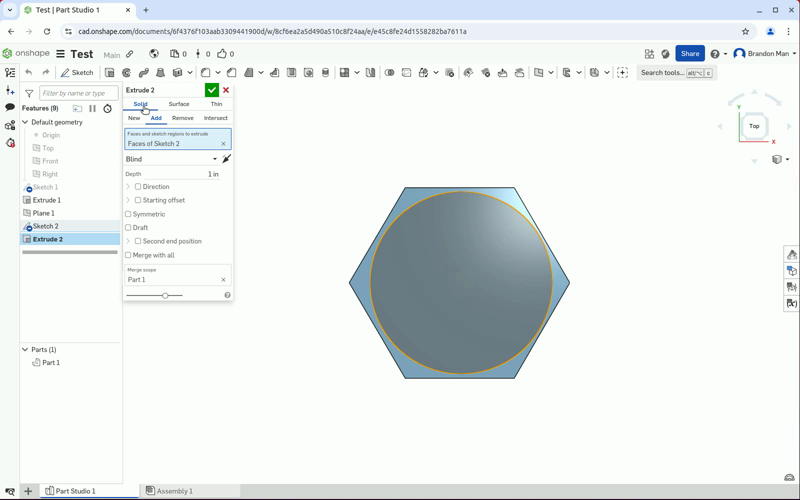
click(143, 106)
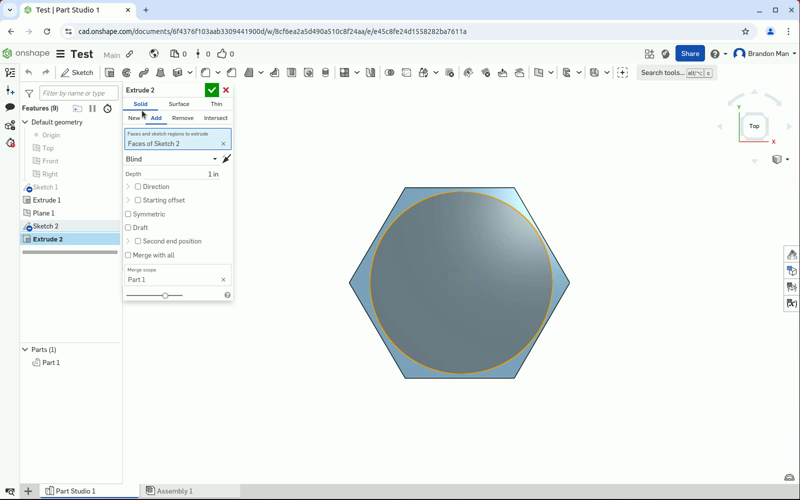
mouse_move(137, 120)
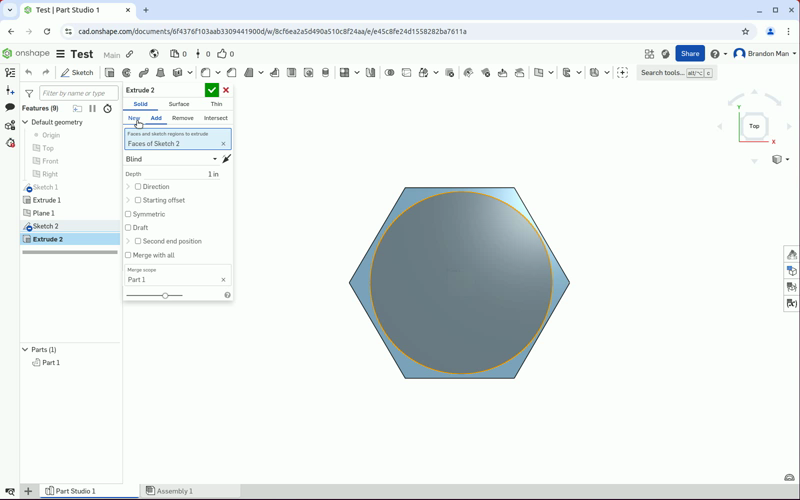
click(137, 120)
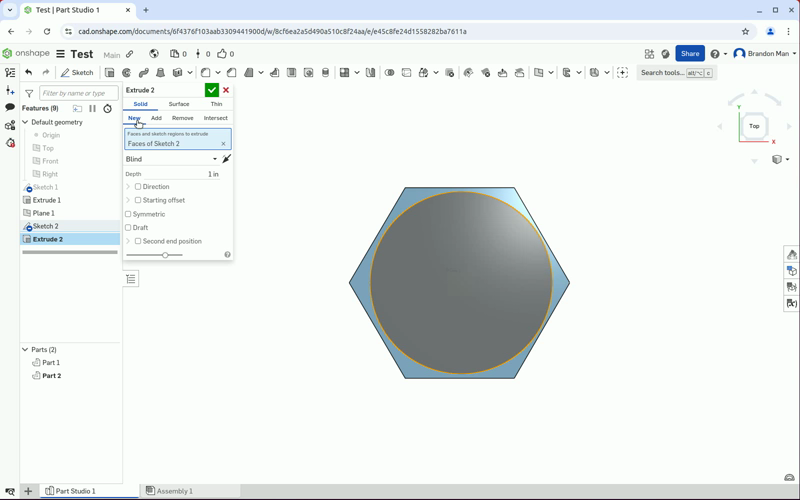
key(tab, 4)
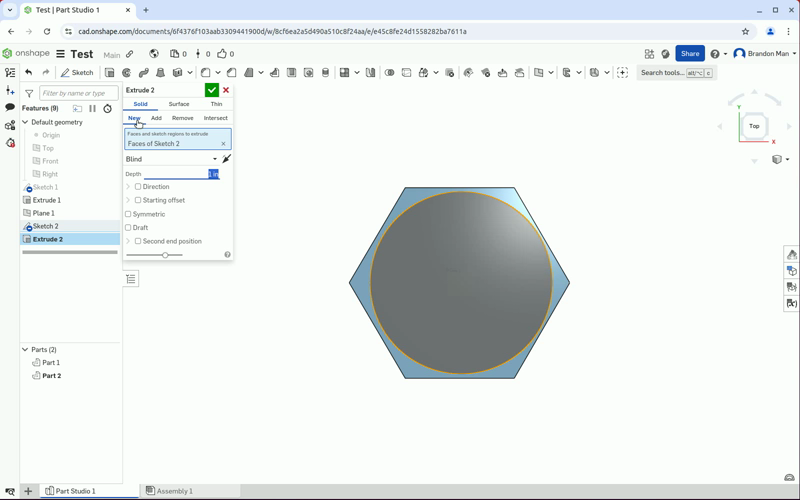
text(7.703)
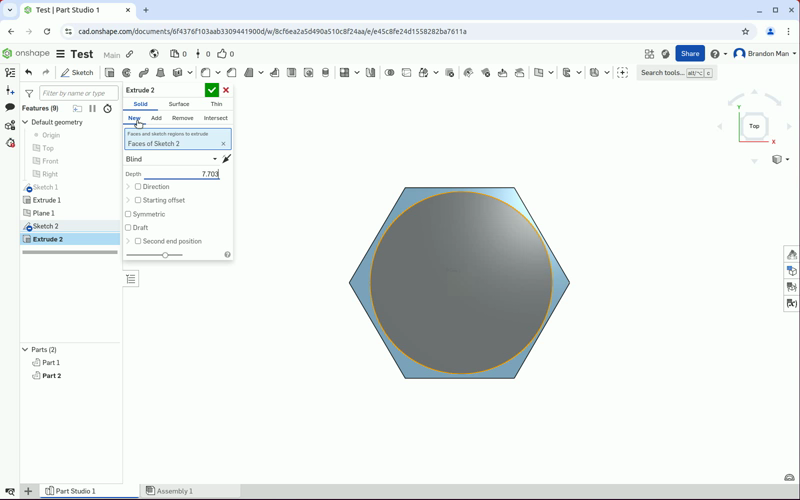
key(enter)
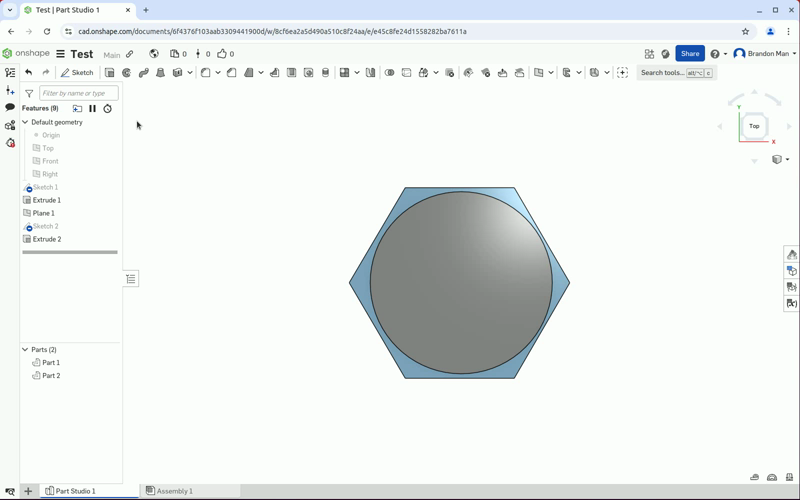
key(shift+h)
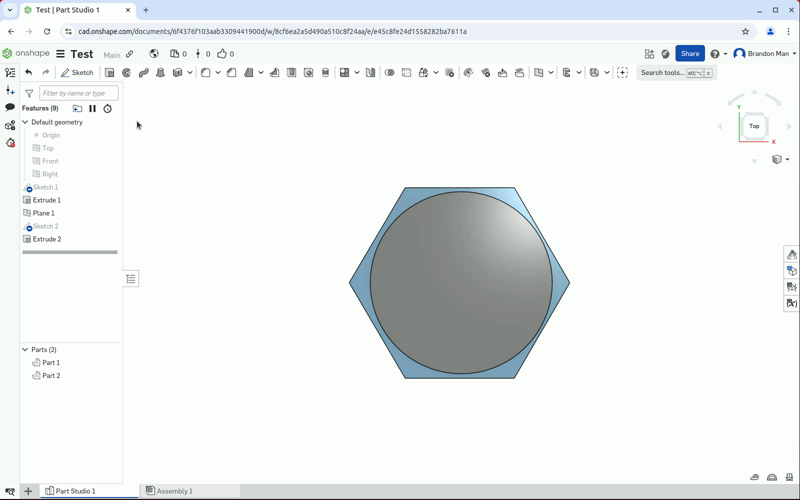
key(shift+h)
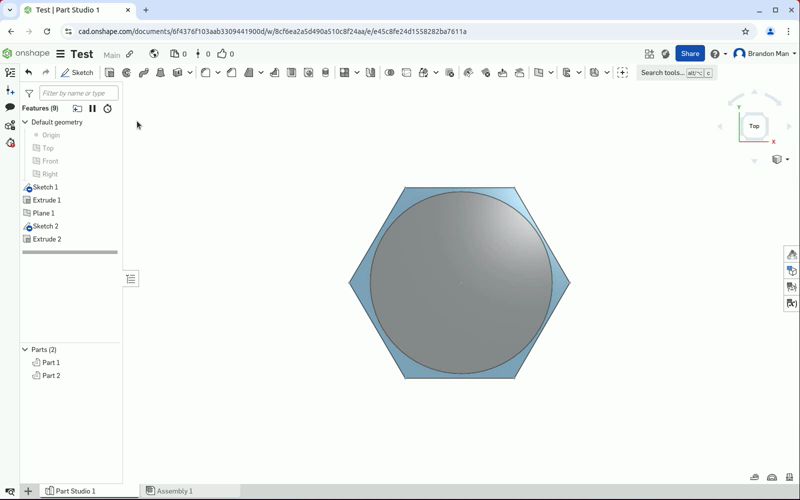
key(shift+7)
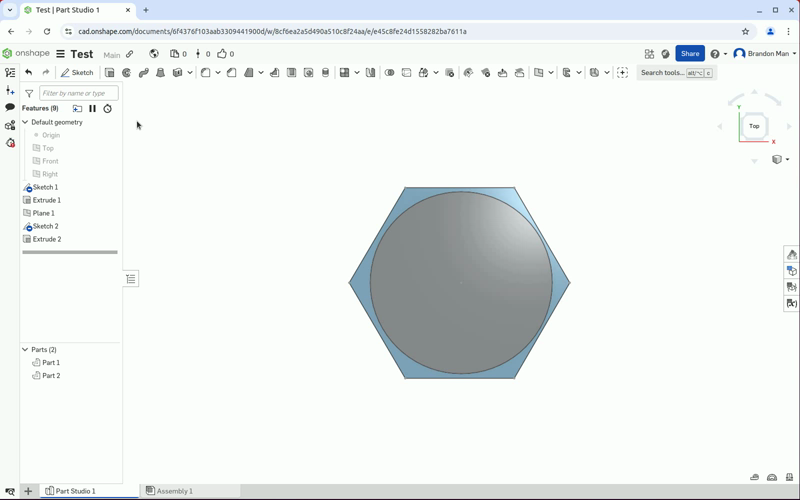
key(up, 3)
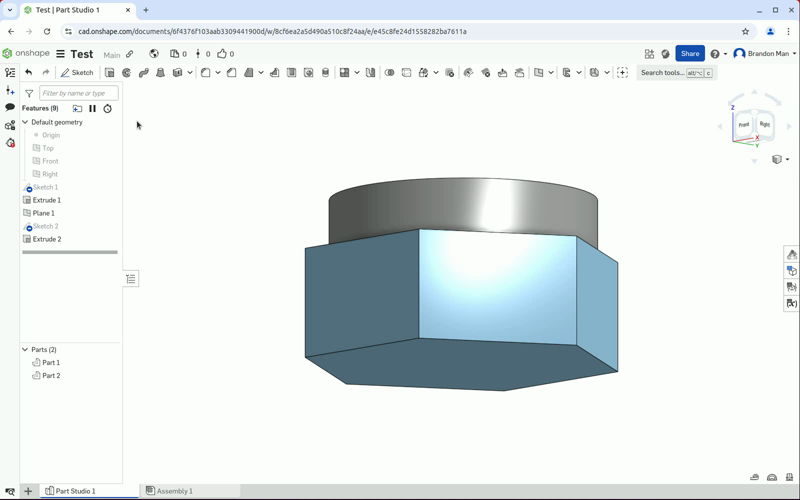
key(left, 3)
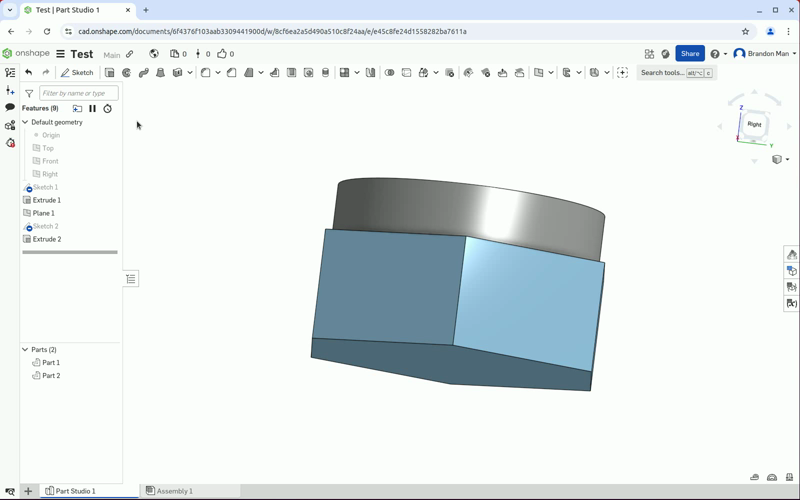
key(right, 3)
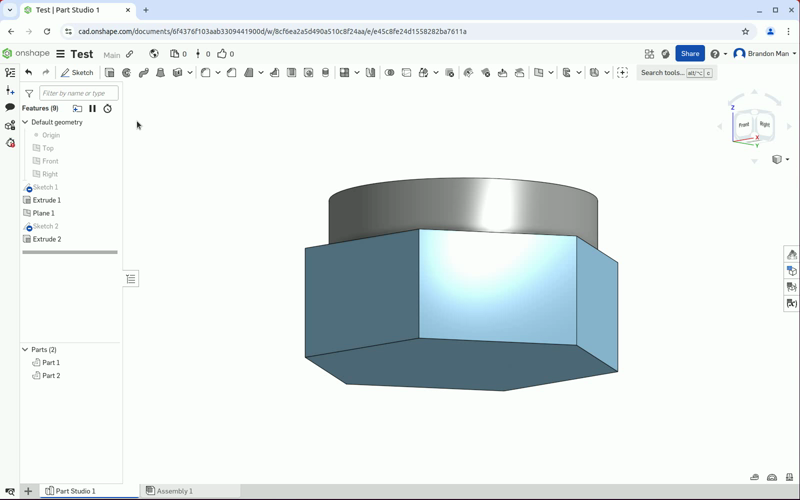
key(down, 3)
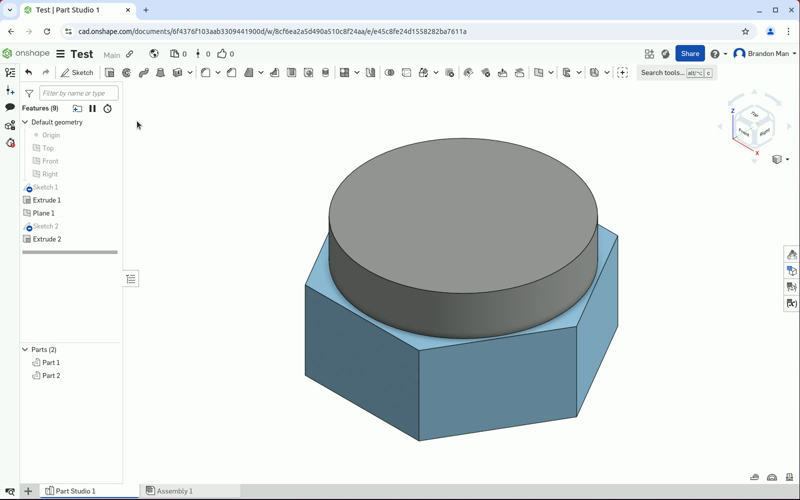
mouse_move(73, 189)
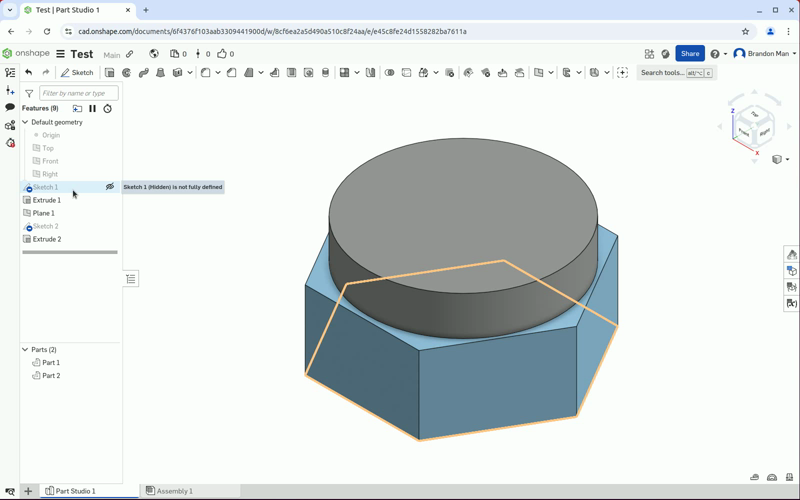
click(73, 189)